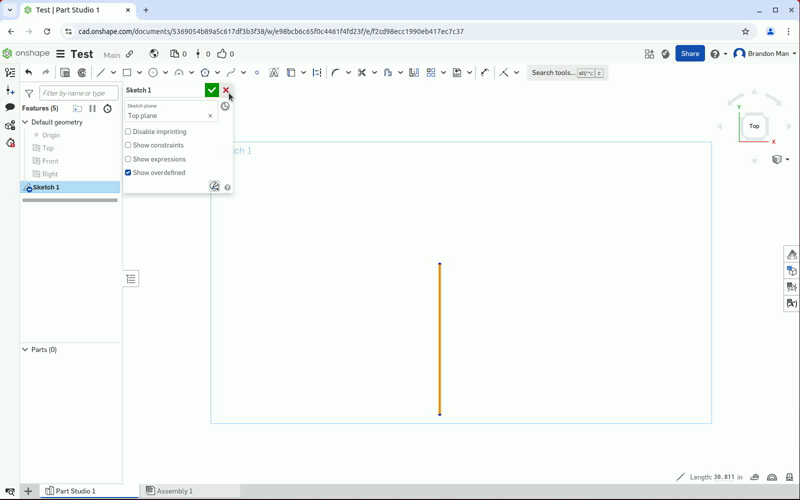
key(shift+h)
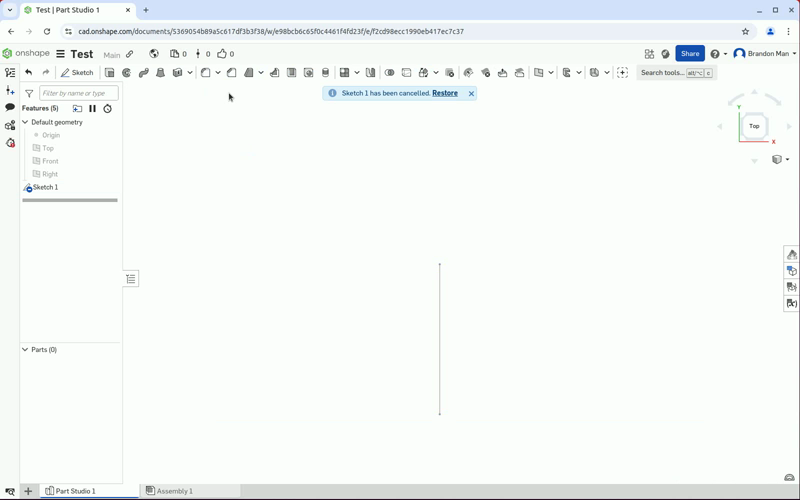
key(shift+s)
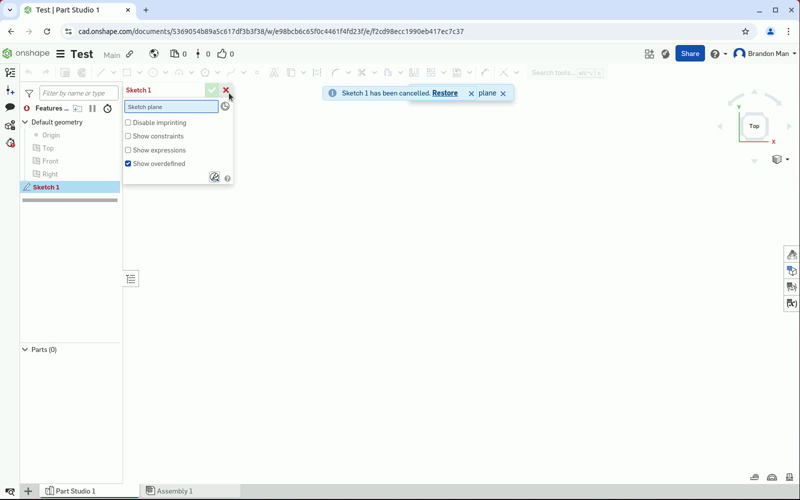
mouse_move(73, 150)
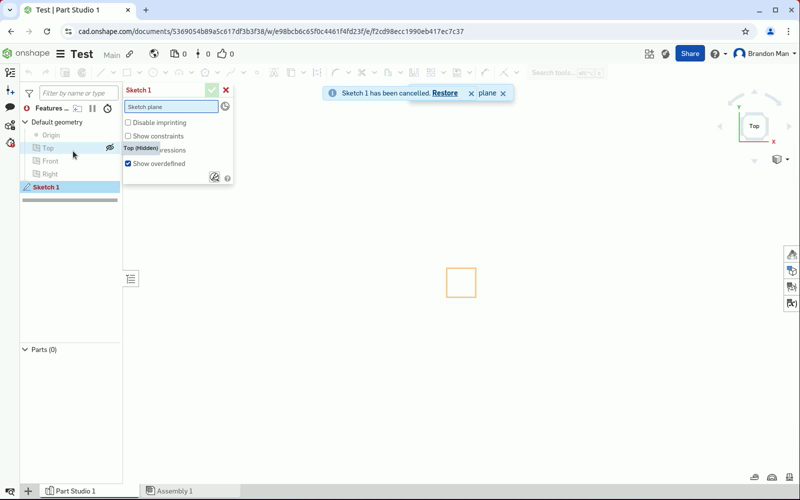
click(73, 150)
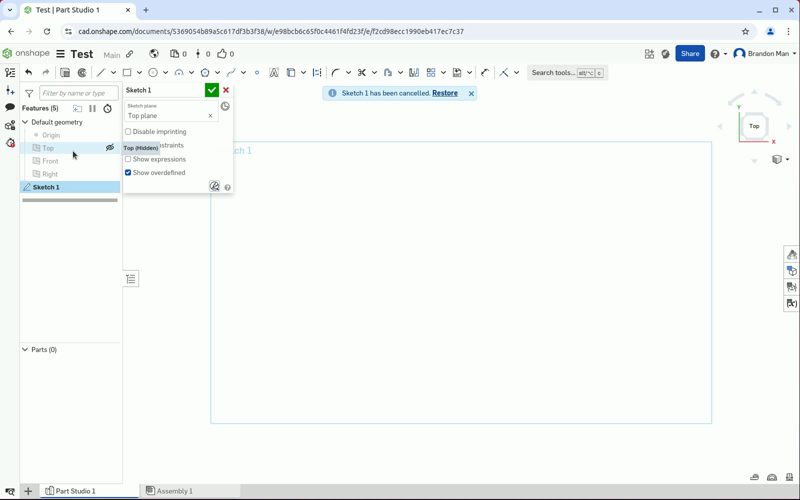
mouse_move(73, 352)
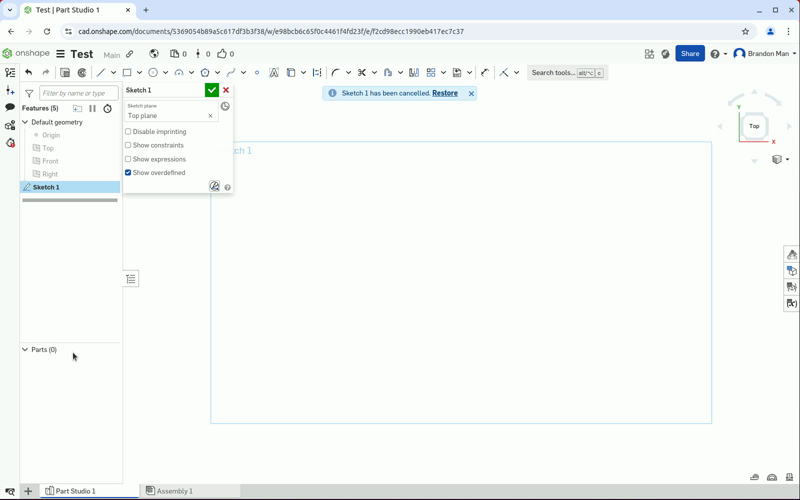
key(y)
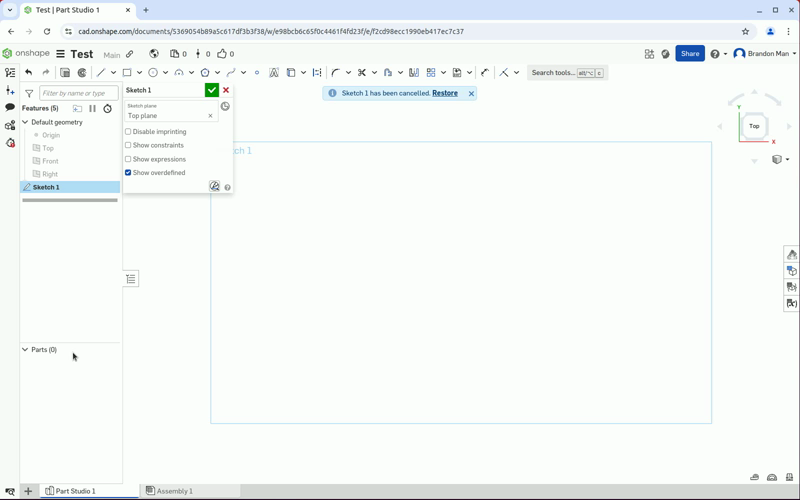
key(l)
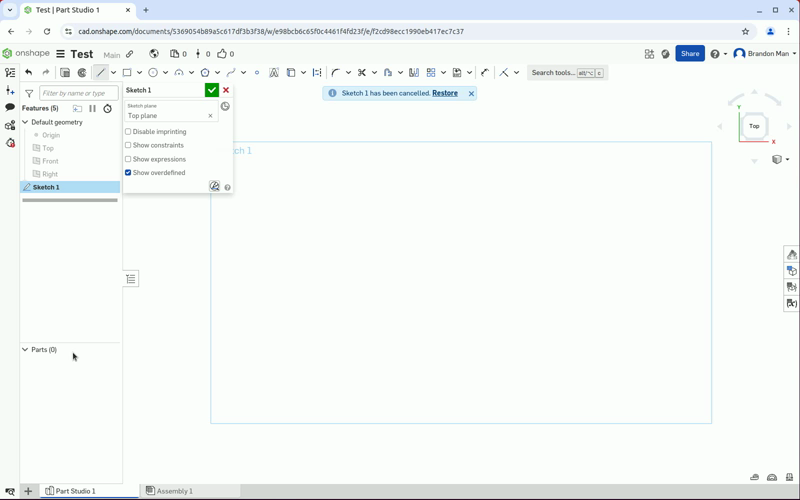
key_down(shift)
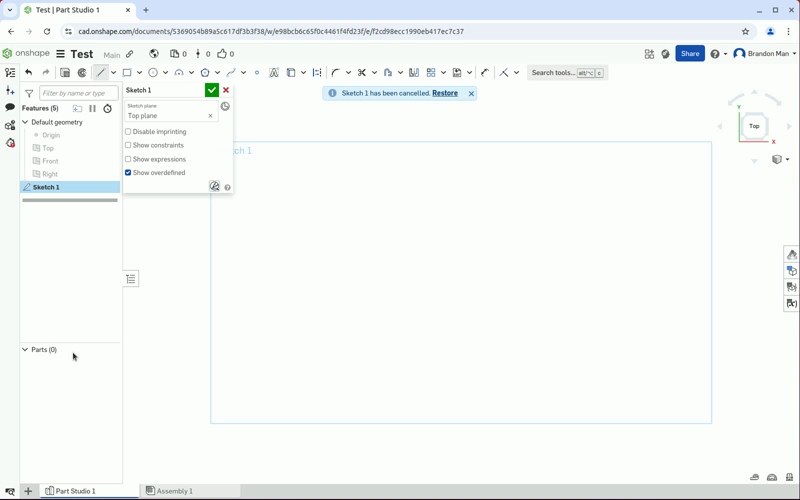
mouse_move(348, 218)
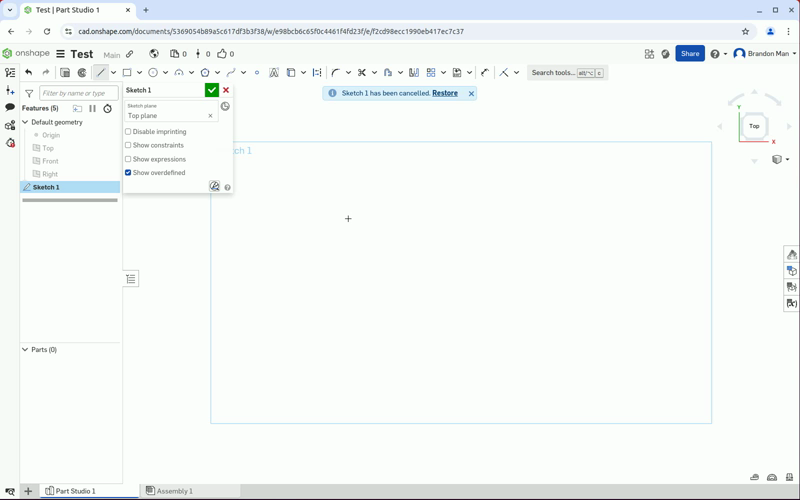
click(348, 218)
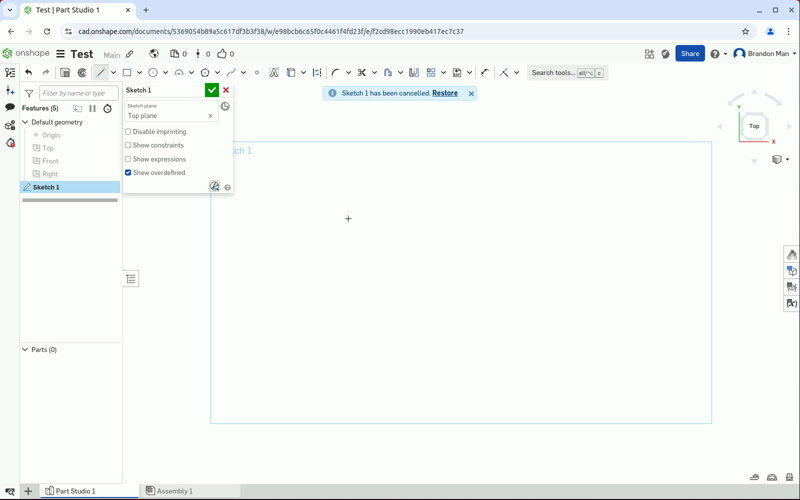
key_up(shift)
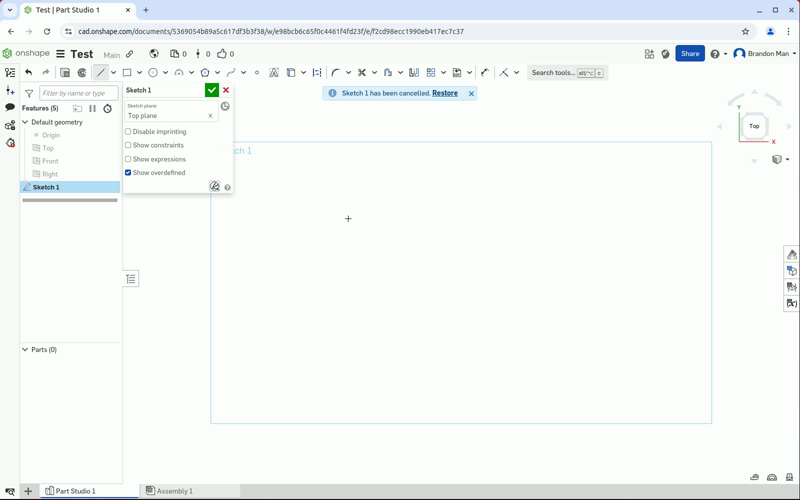
key_down(shift)
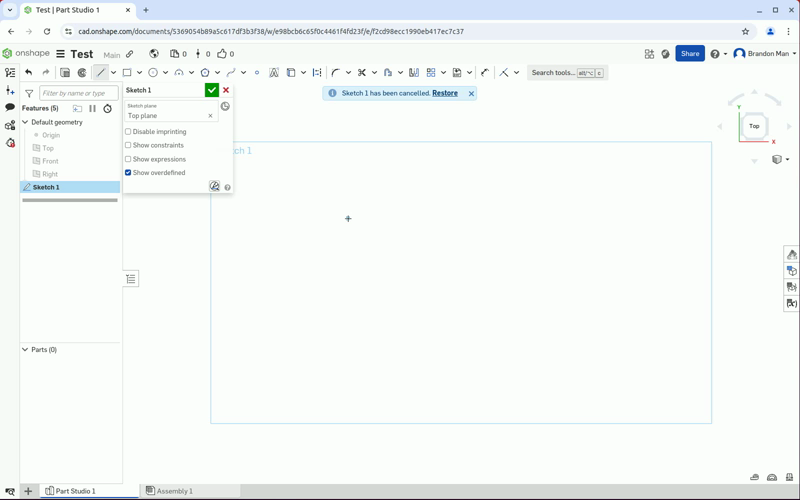
mouse_move(378, 218)
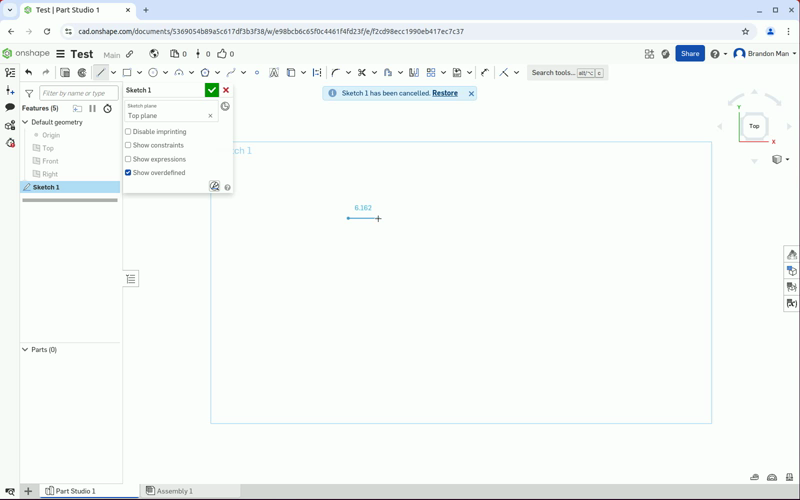
mouse_move(359, 218)
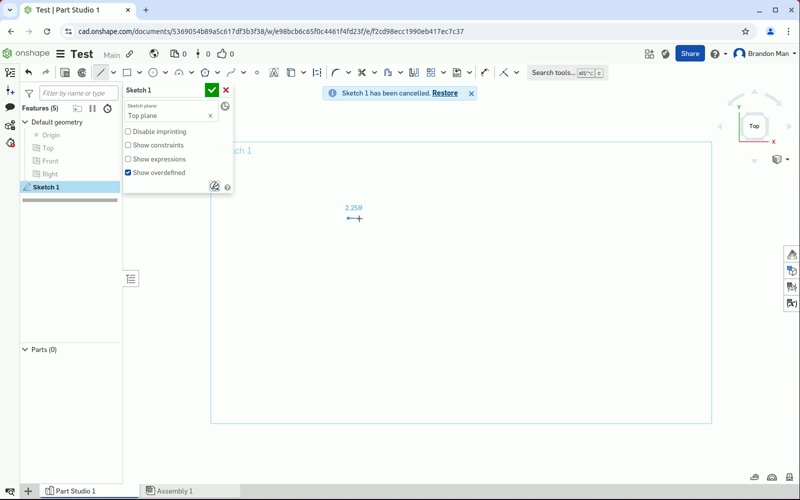
click(359, 218)
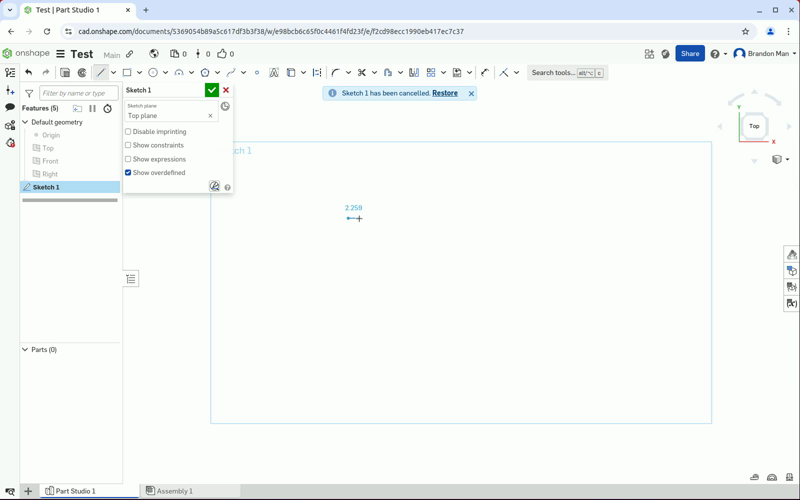
key_up(shift)
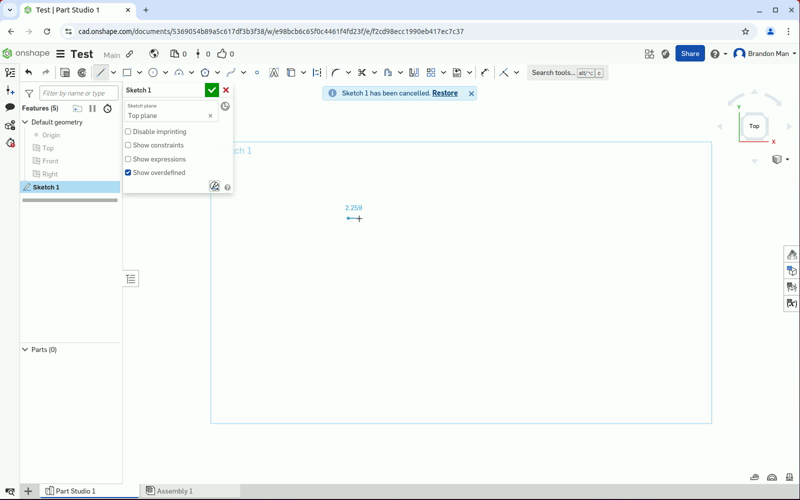
key_down(shift)
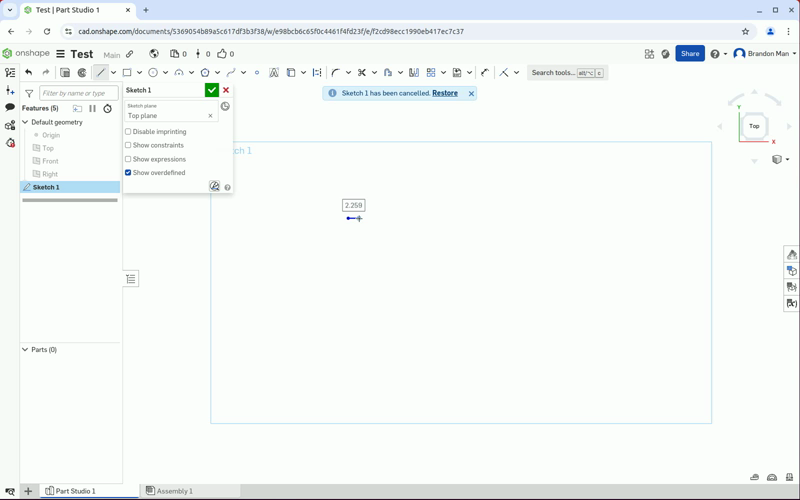
mouse_move(389, 218)
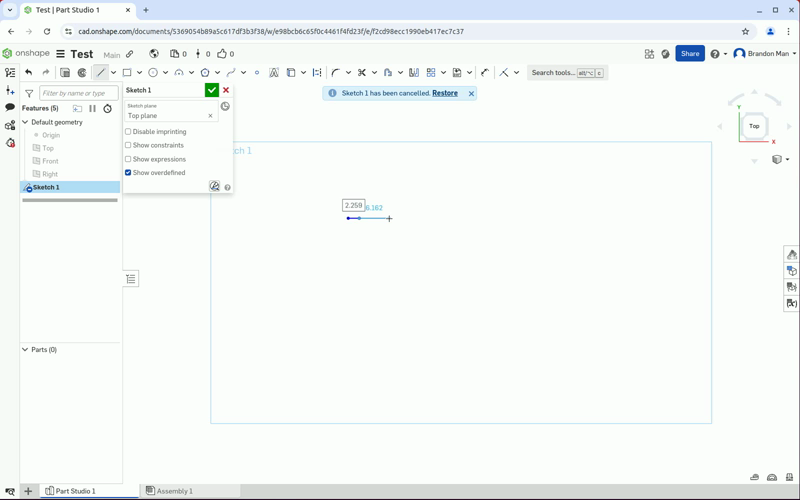
mouse_move(359, 171)
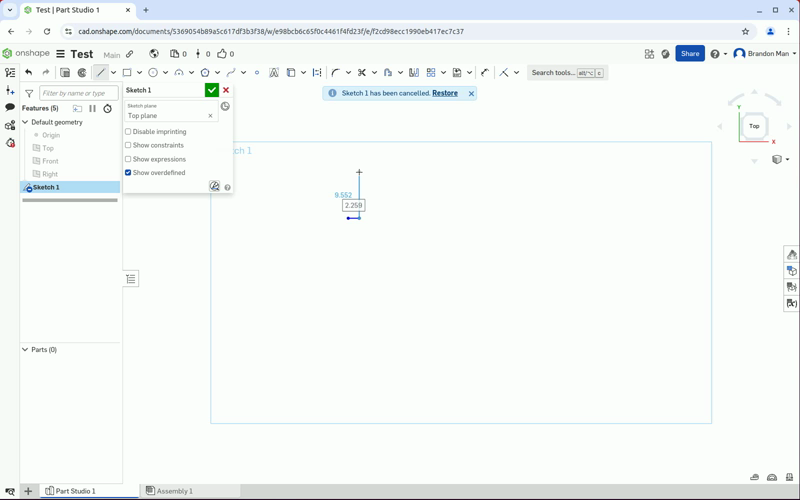
click(359, 171)
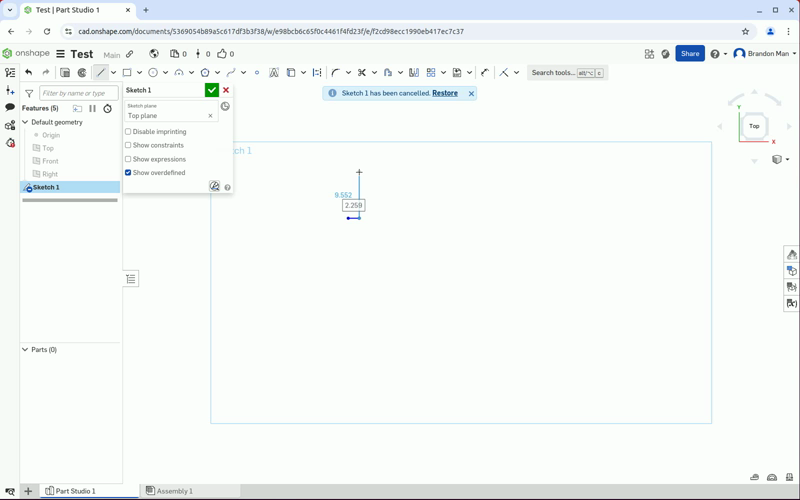
key_up(shift)
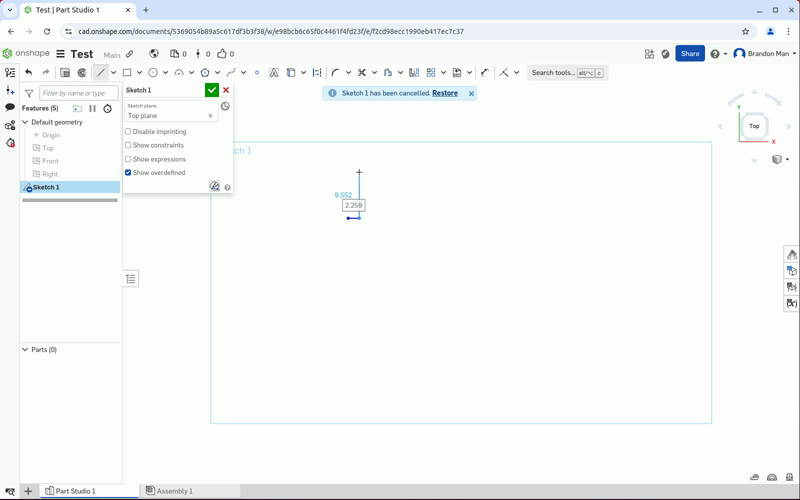
key_down(shift)
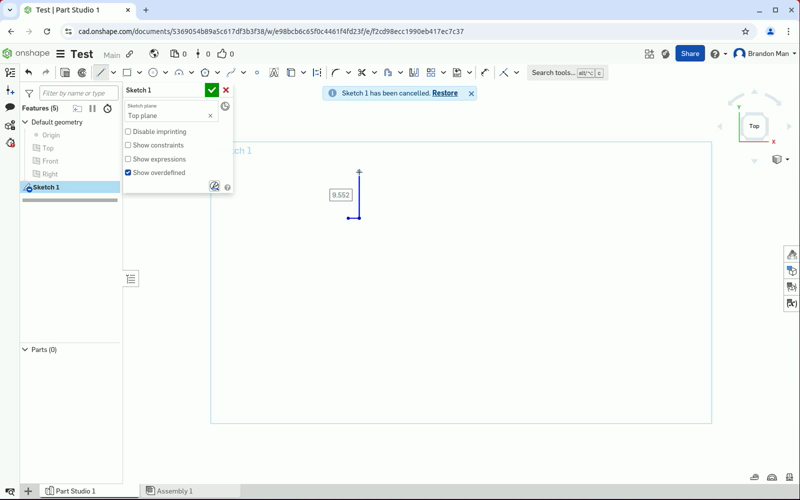
mouse_move(389, 171)
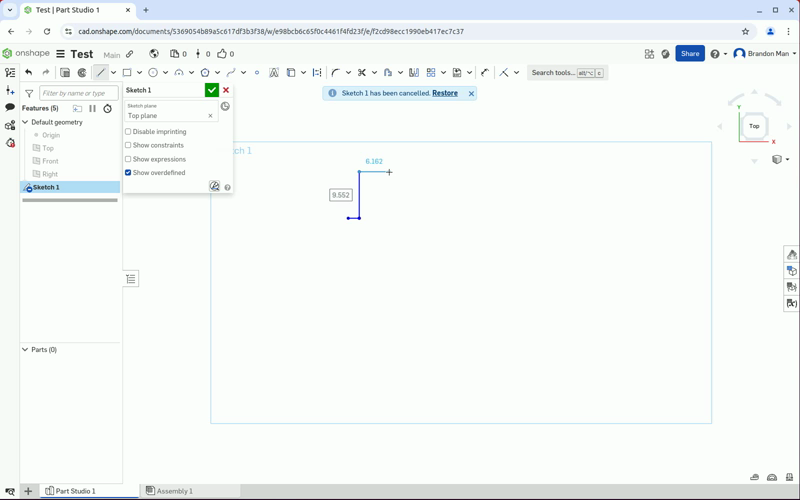
mouse_move(348, 171)
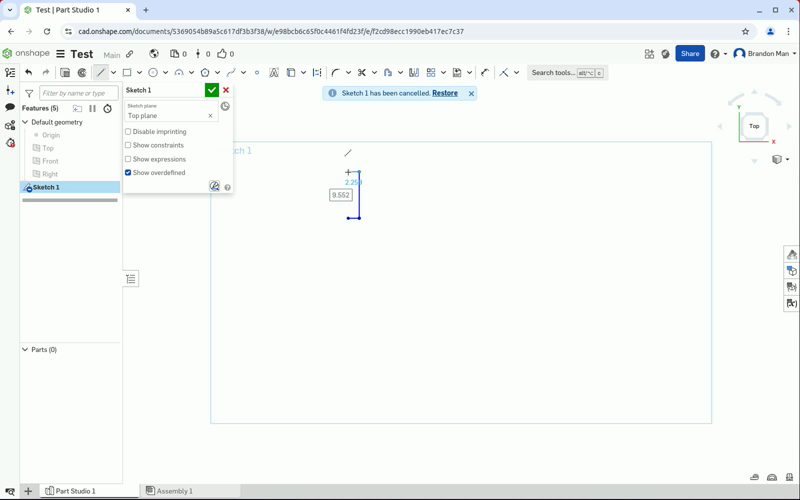
click(348, 171)
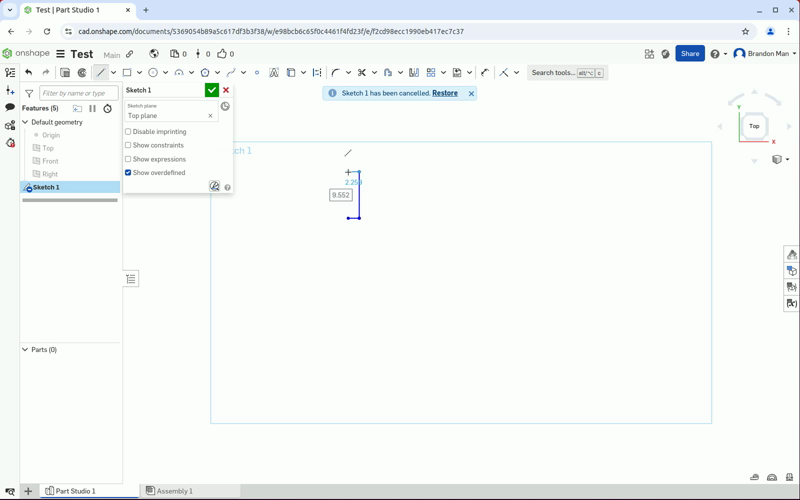
key_up(shift)
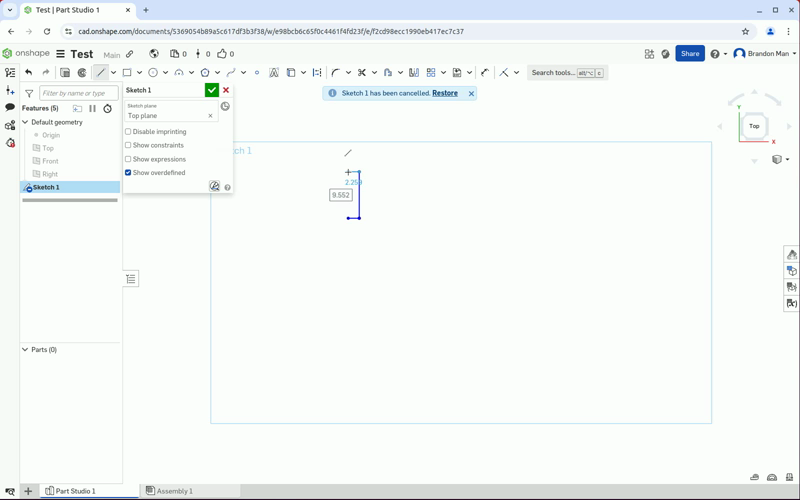
mouse_move(378, 171)
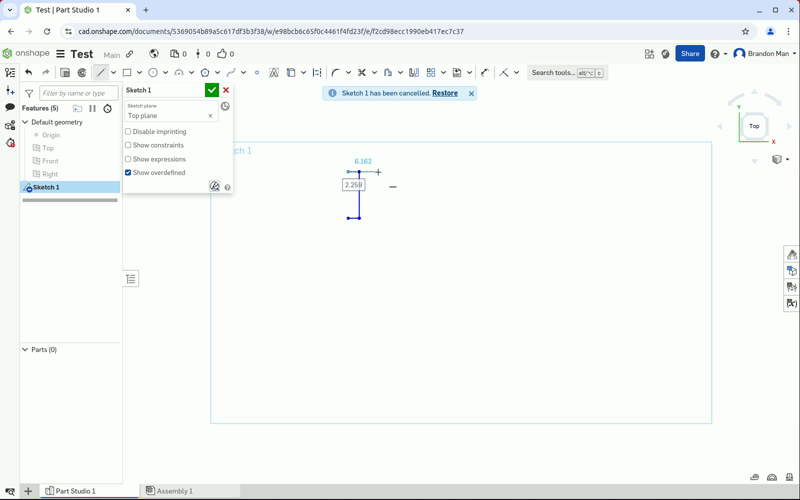
key_down(shift)
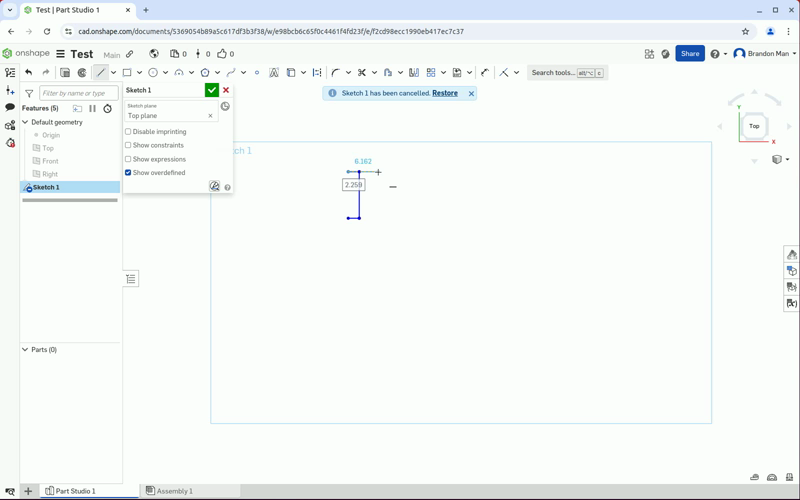
mouse_move(348, 218)
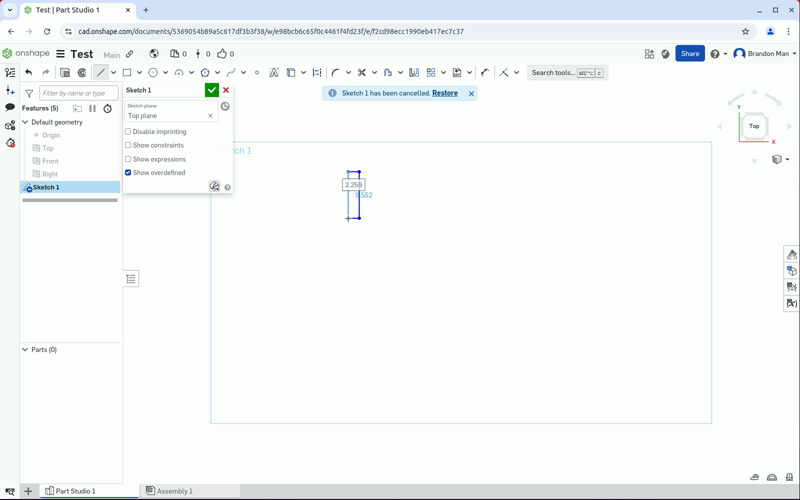
key_up(shift)
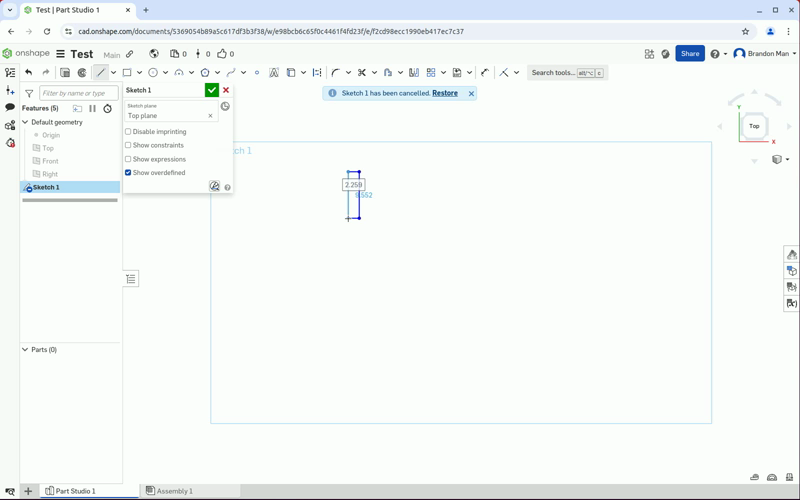
click(348, 218)
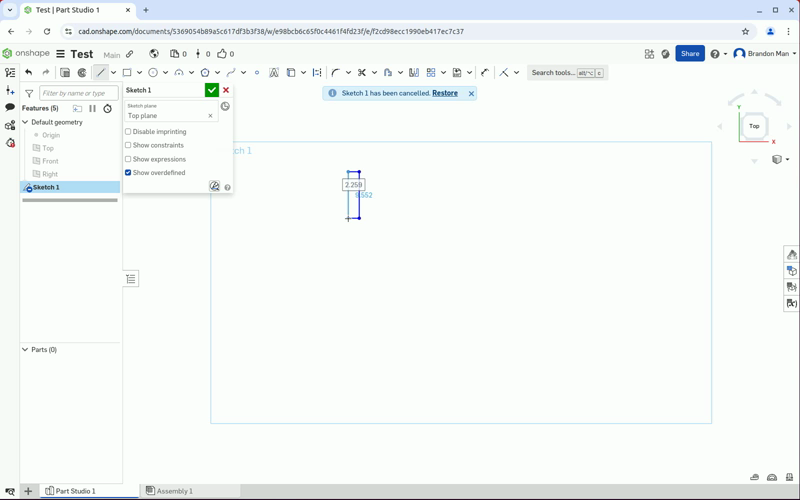
key(esc)
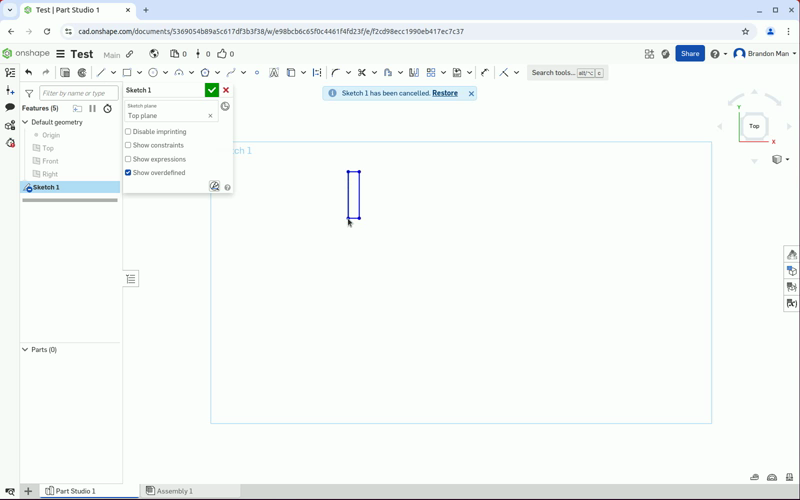
mouse_move(358, 191)
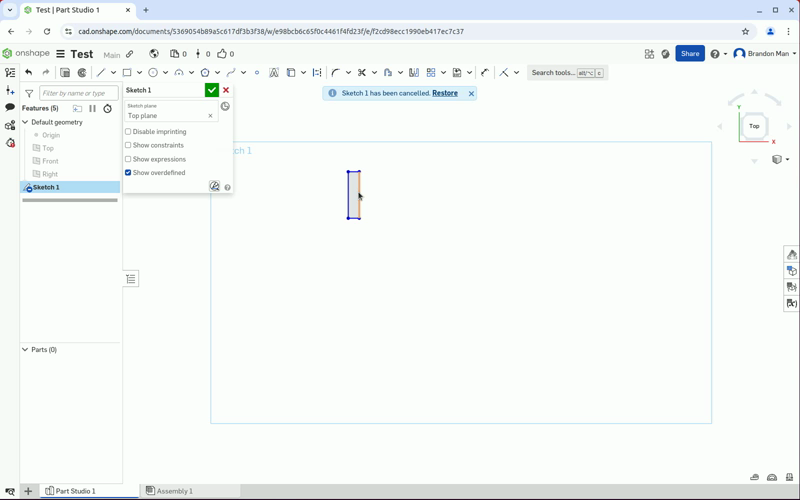
scroll(6)
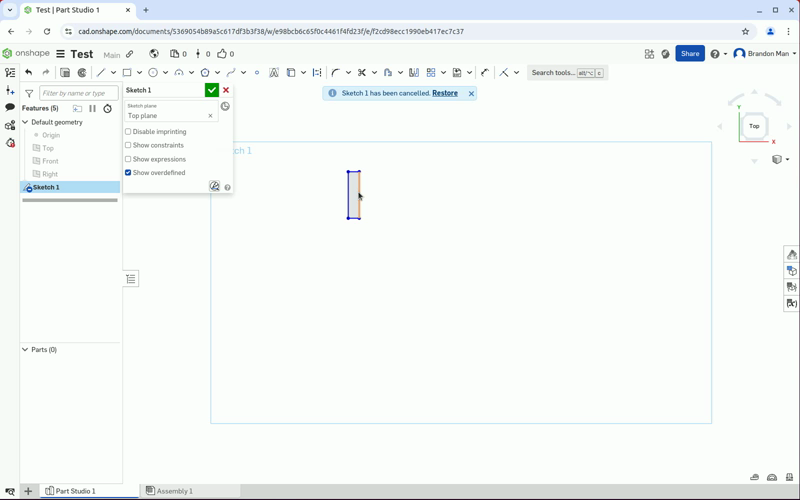
scroll(6)
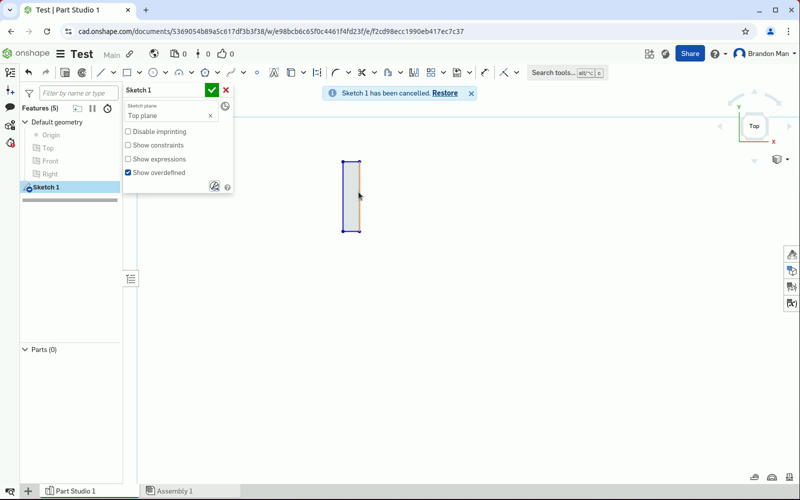
scroll(6)
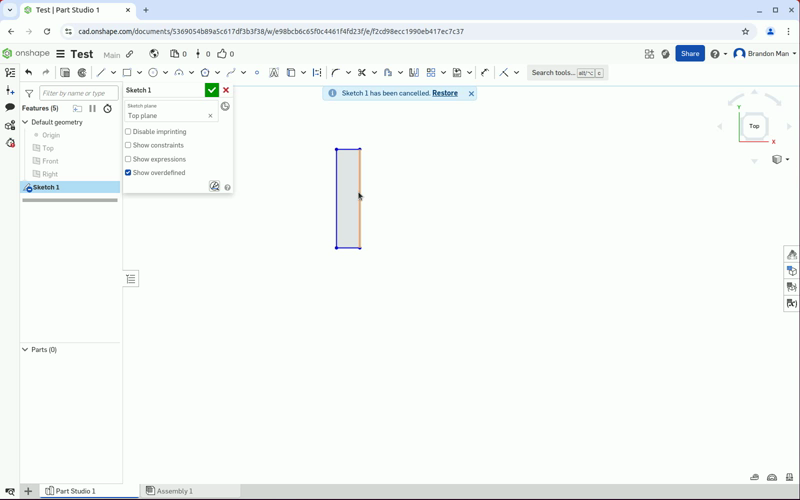
scroll(6)
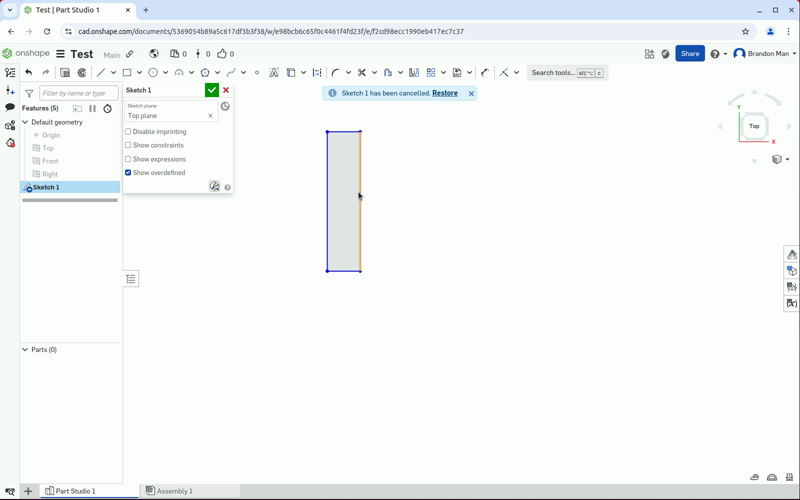
scroll(6)
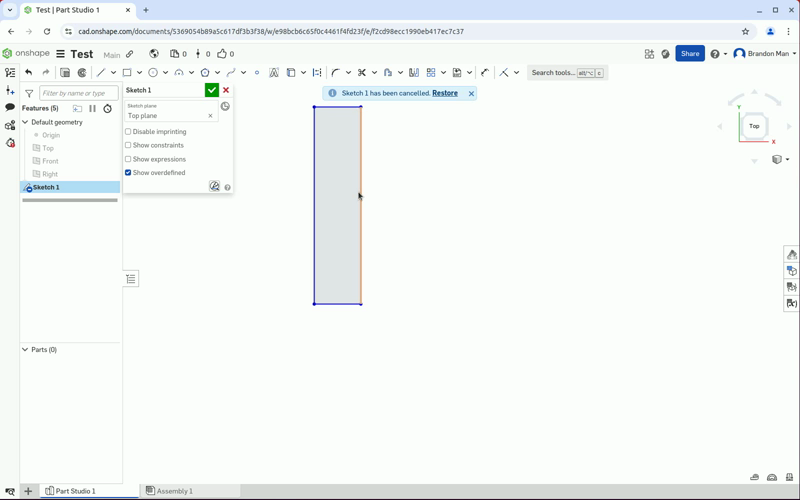
scroll(6)
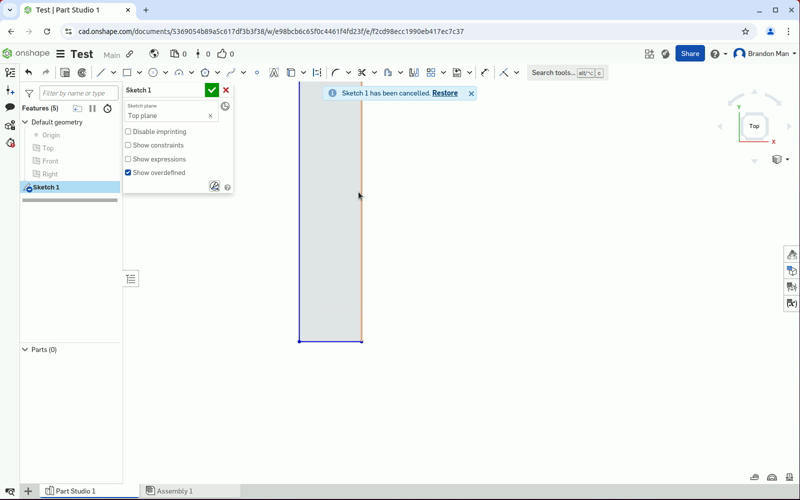
scroll(6)
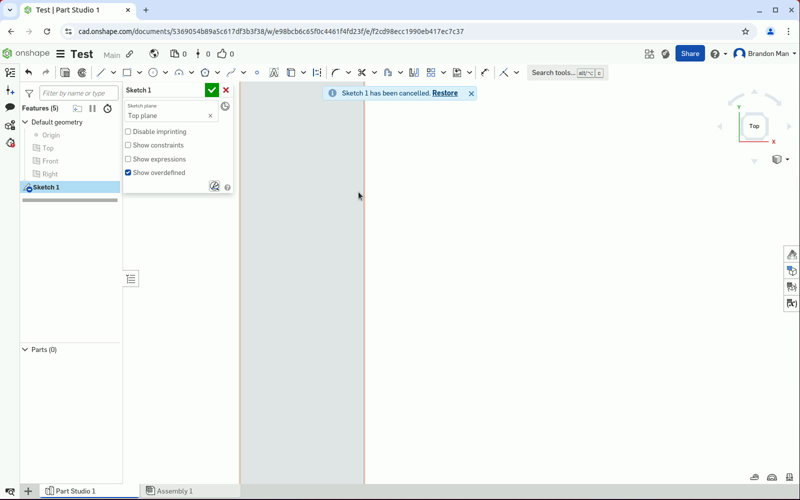
click(358, 191)
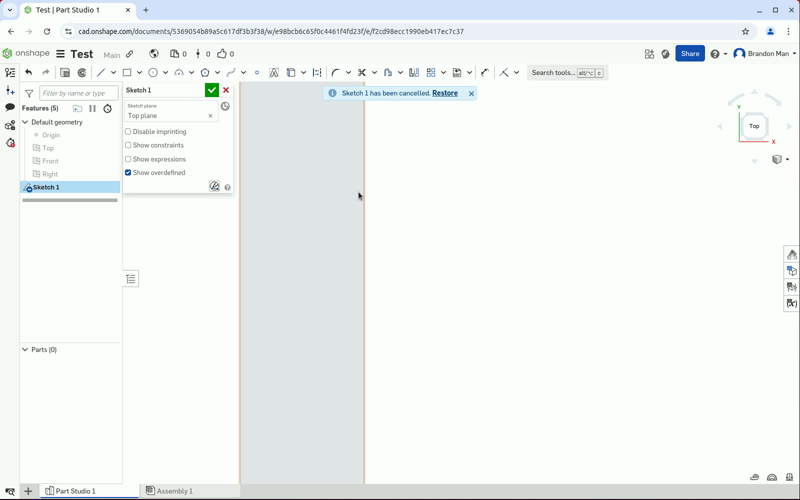
scroll(-6)
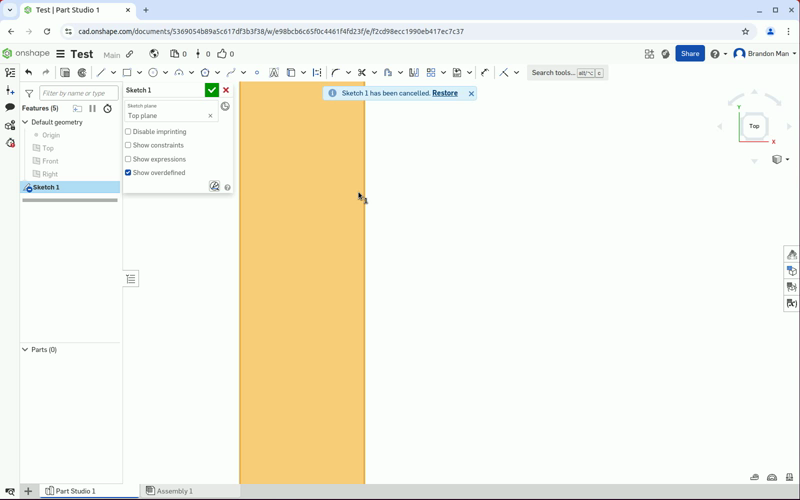
scroll(-6)
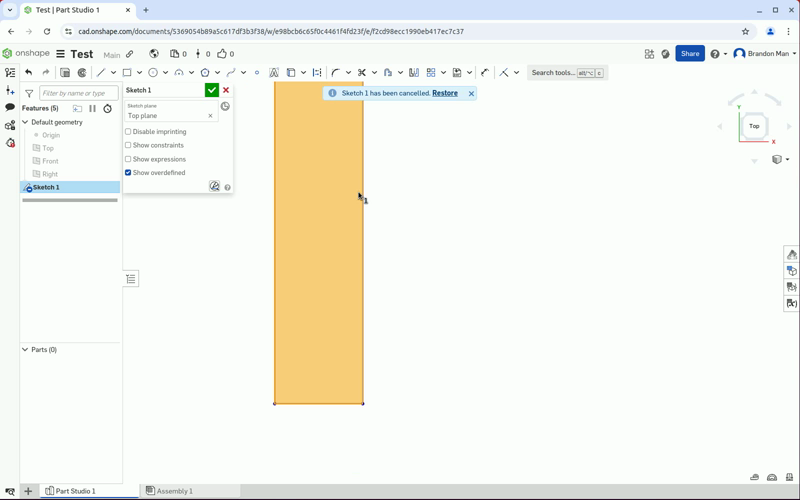
scroll(-6)
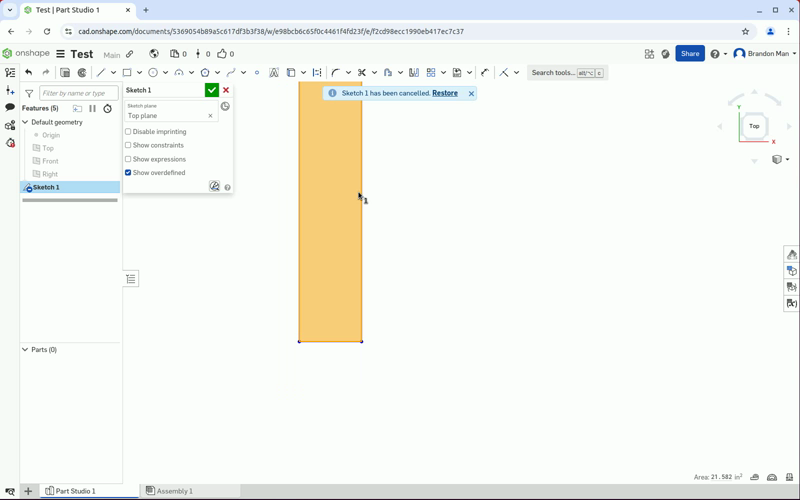
scroll(-6)
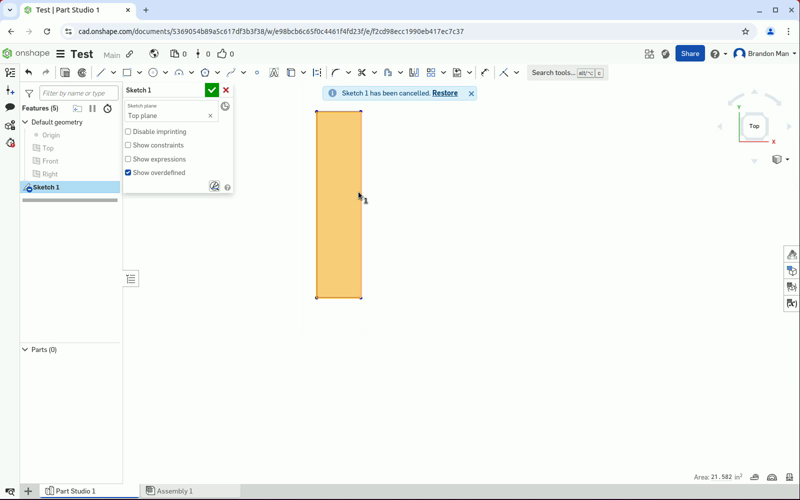
scroll(-6)
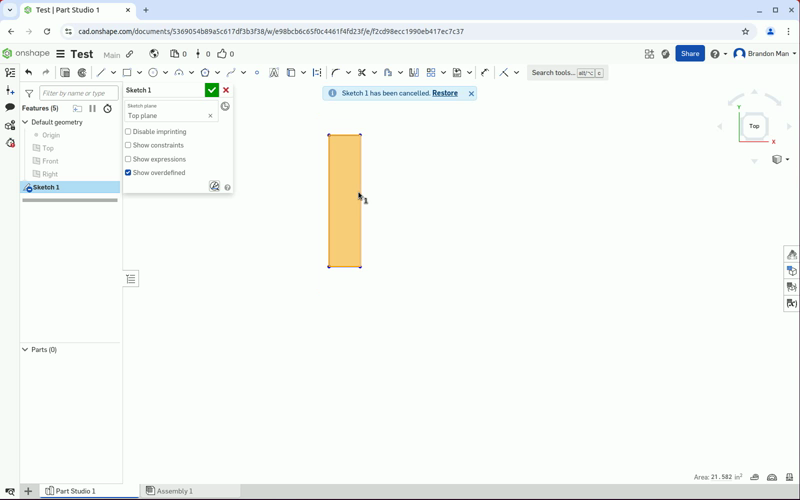
scroll(-6)
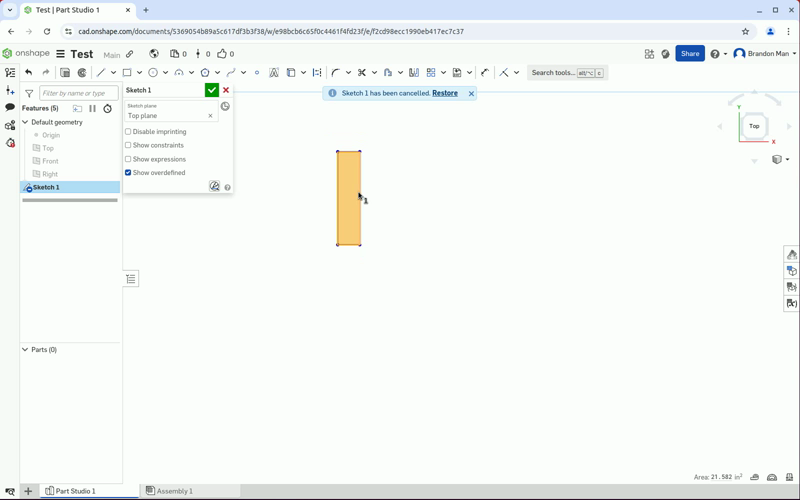
scroll(-6)
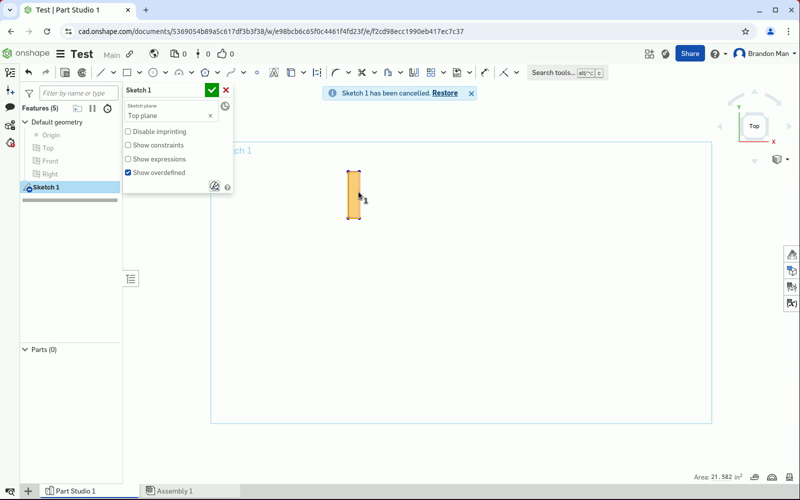
mouse_move(73, 352)
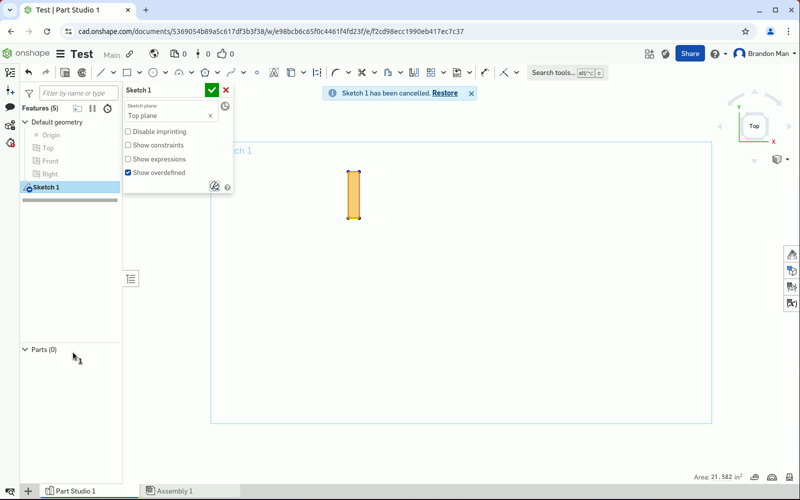
key(shift+y)
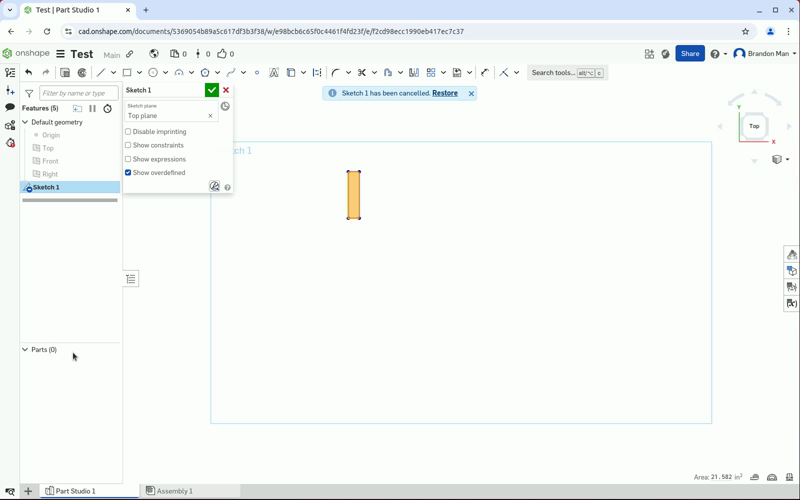
key(shift+e)
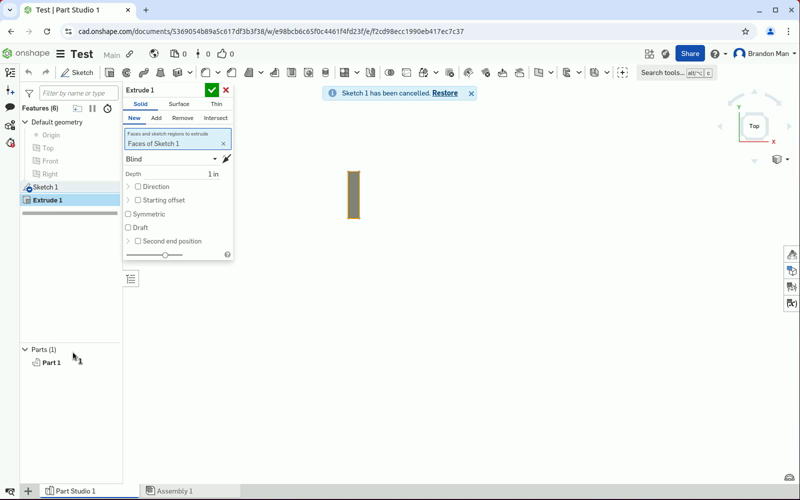
mouse_move(143, 106)
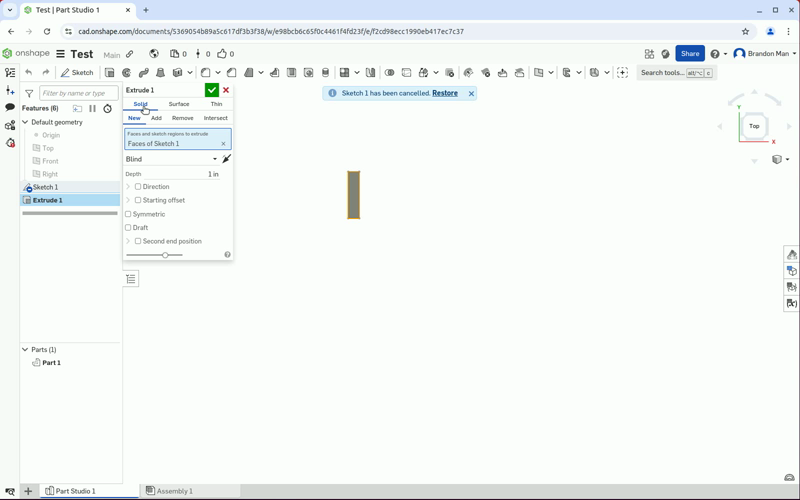
click(143, 106)
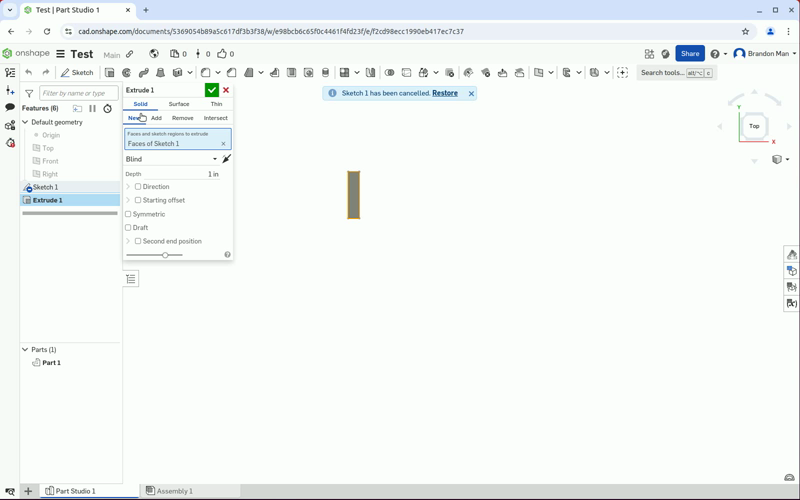
mouse_move(137, 120)
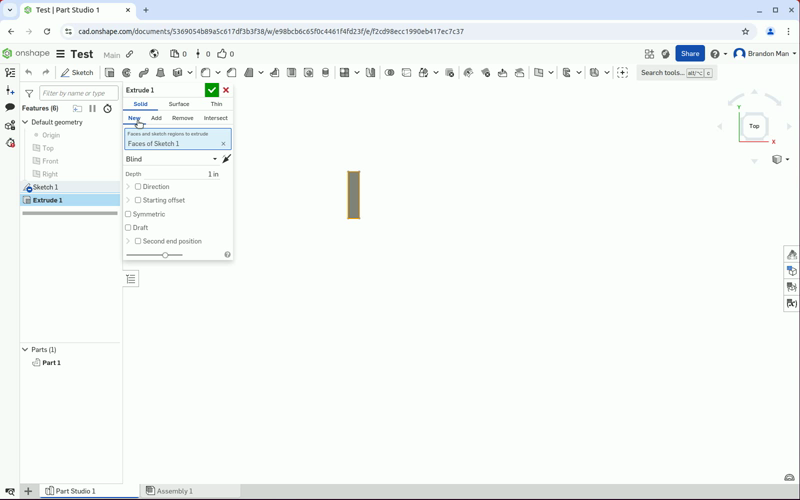
click(137, 120)
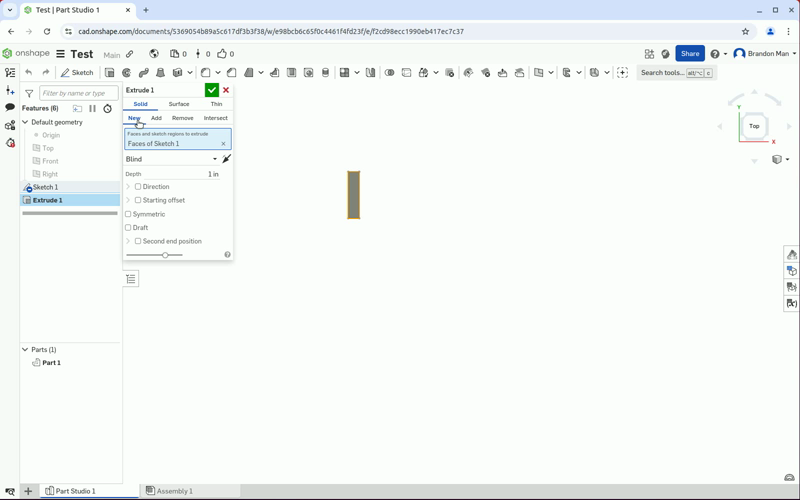
key(tab, 4)
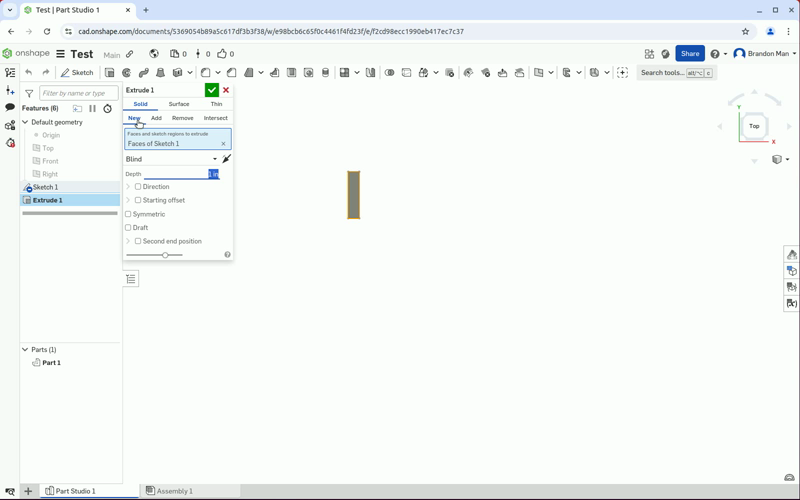
text(3.851)
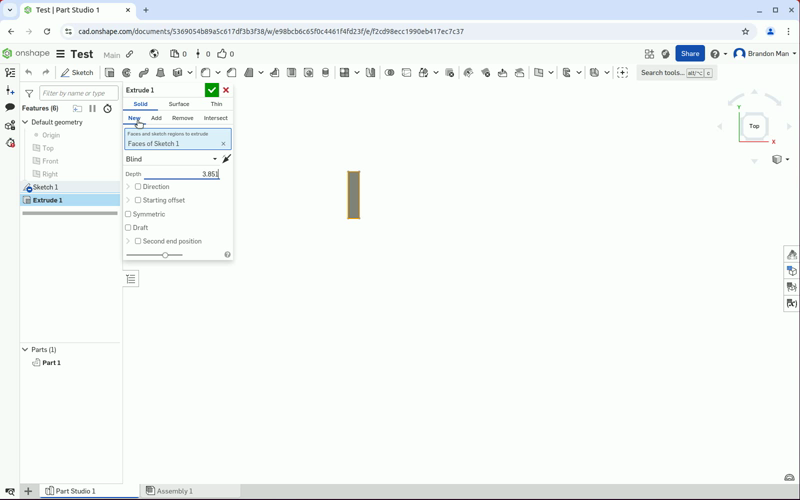
key(enter)
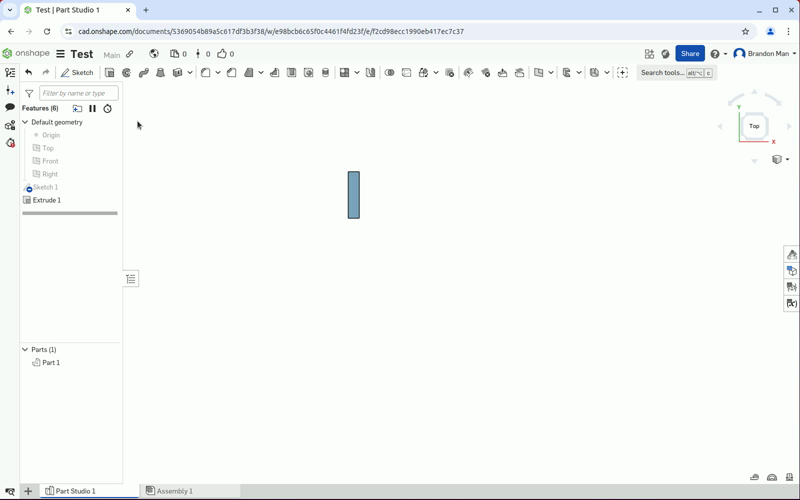
key(shift+h)
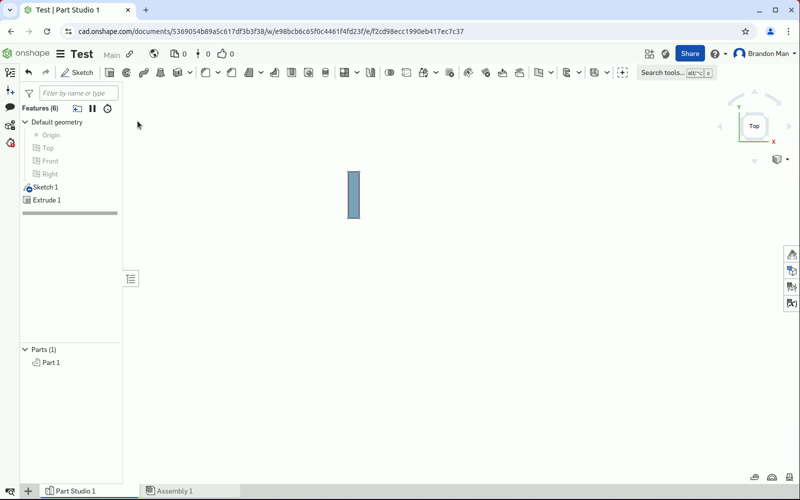
key(shift+h)
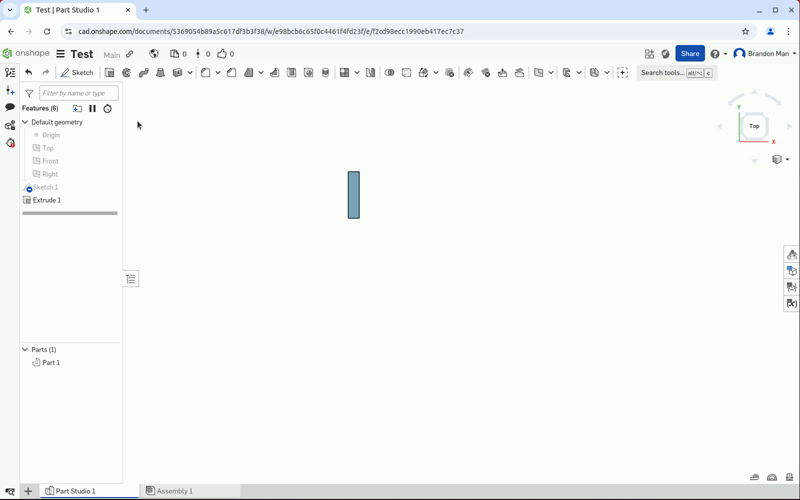
mouse_move(73, 189)
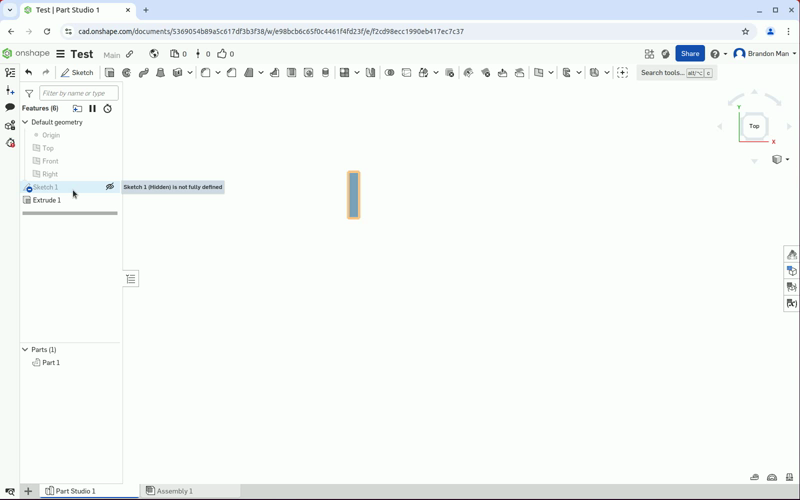
click(73, 189)
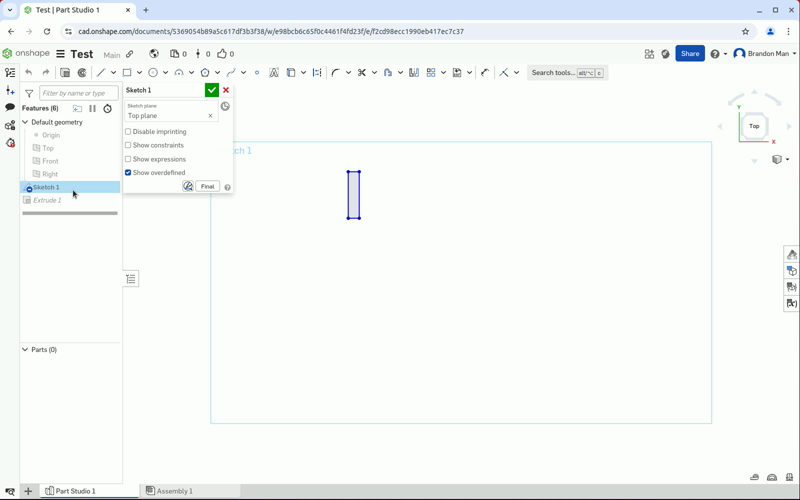
mouse_move(229, 92)
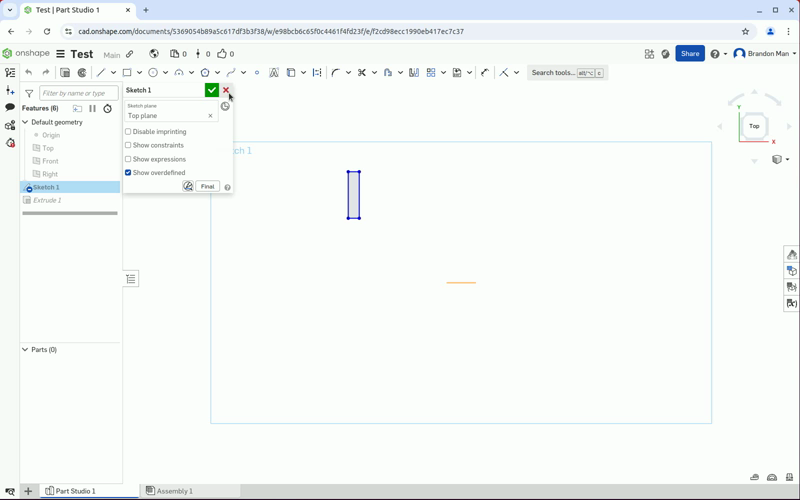
click(229, 92)
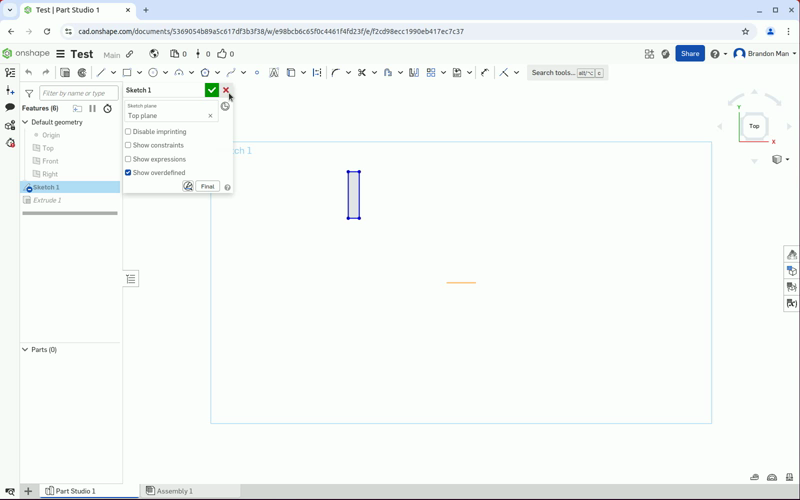
key(shift+s)
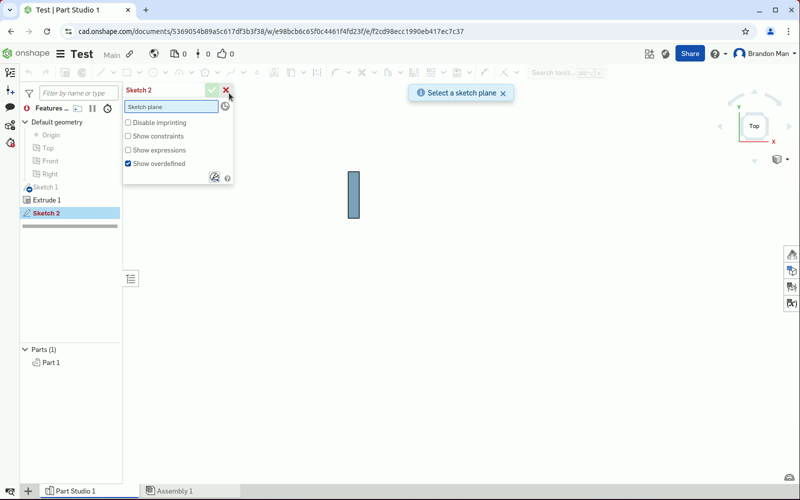
mouse_move(73, 150)
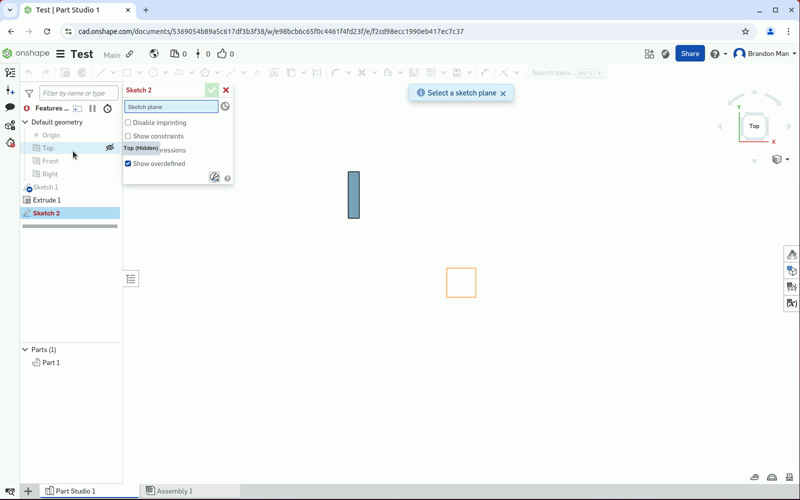
click(73, 150)
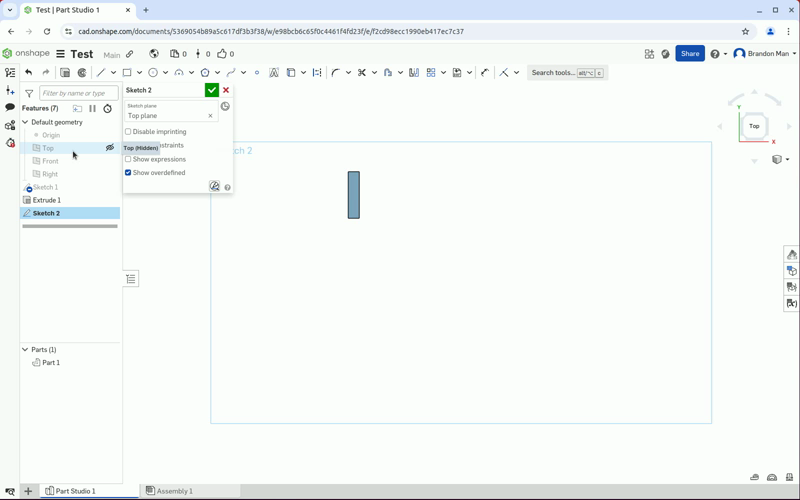
mouse_move(73, 352)
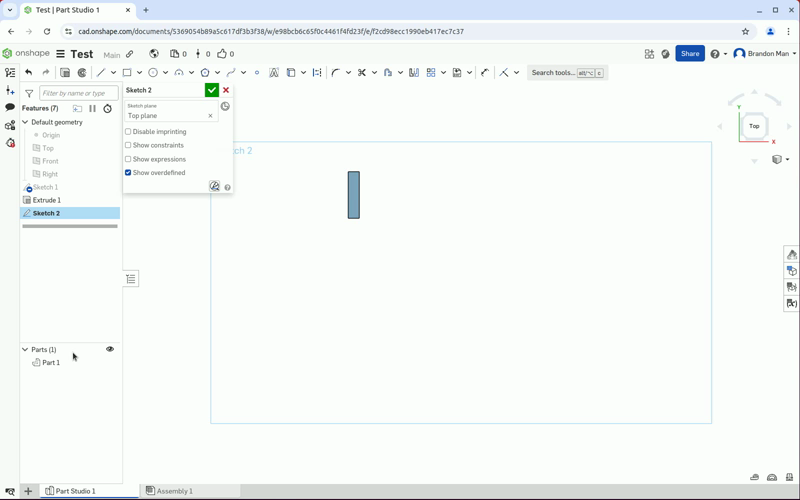
key(y)
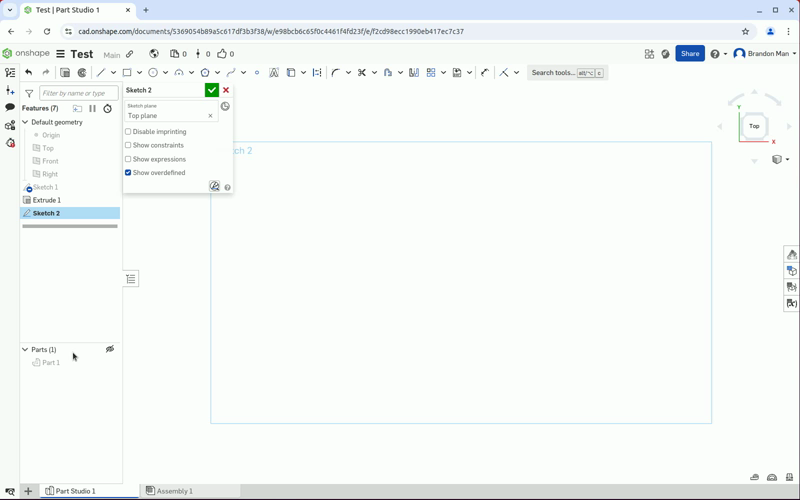
key(l)
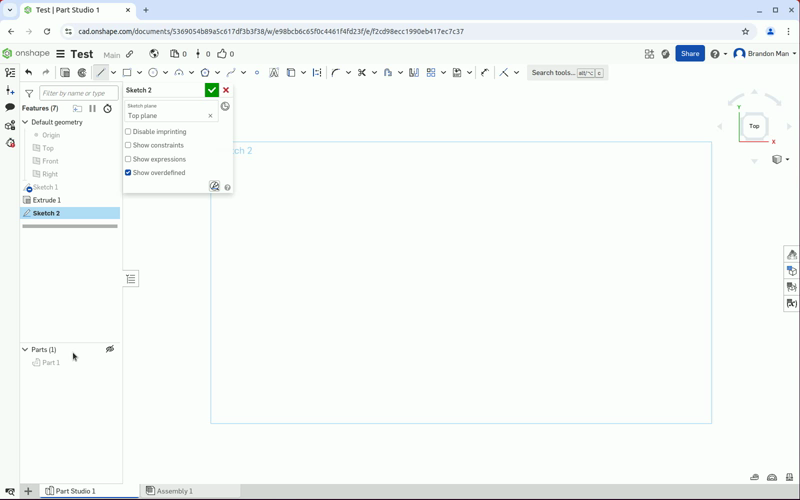
key_down(shift)
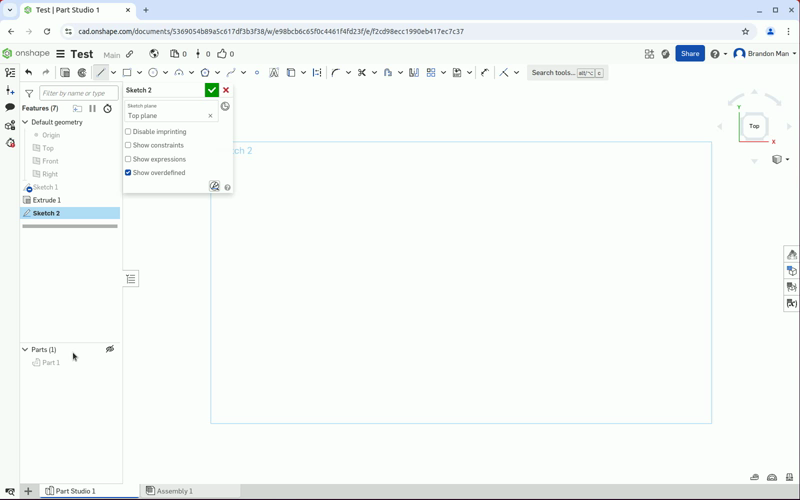
mouse_move(348, 282)
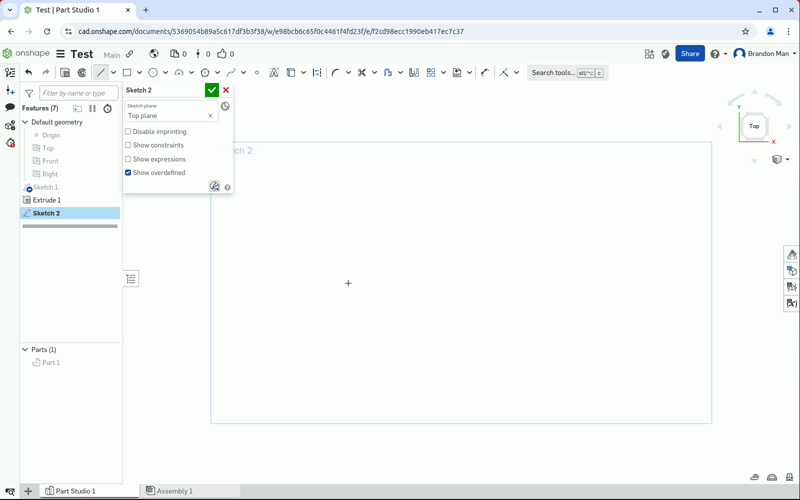
click(348, 282)
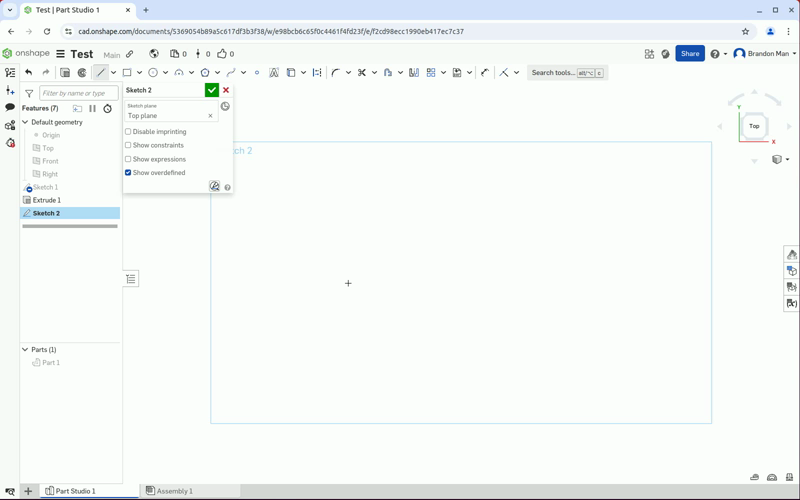
key_up(shift)
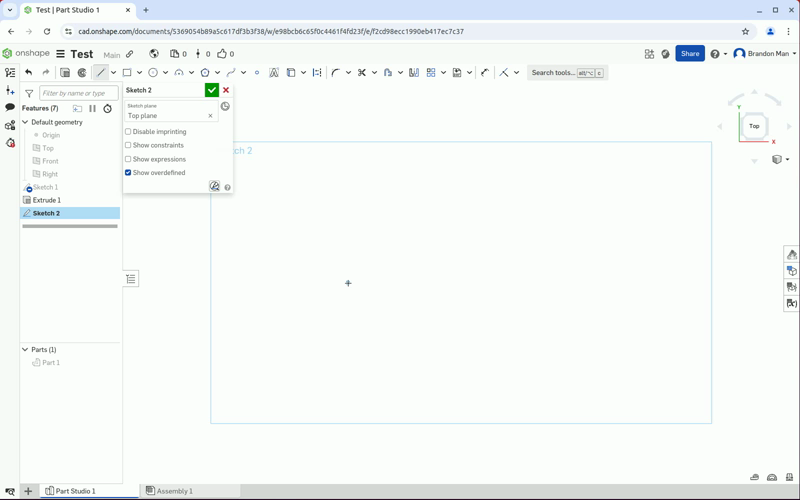
key_down(shift)
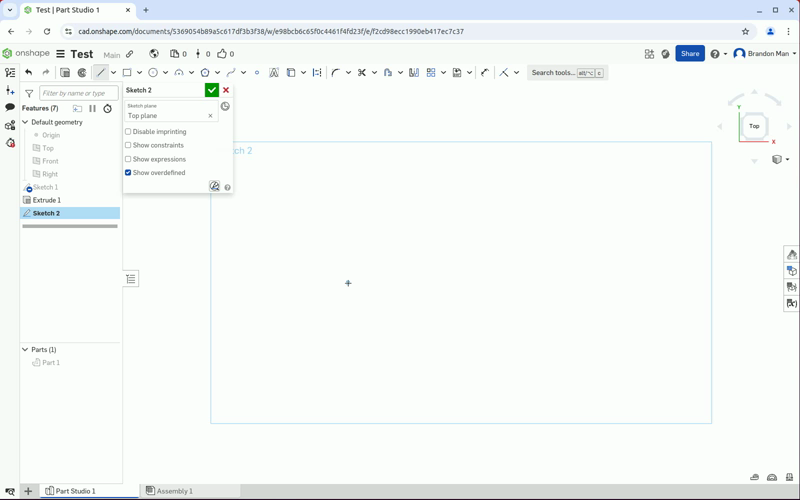
mouse_move(460, 282)
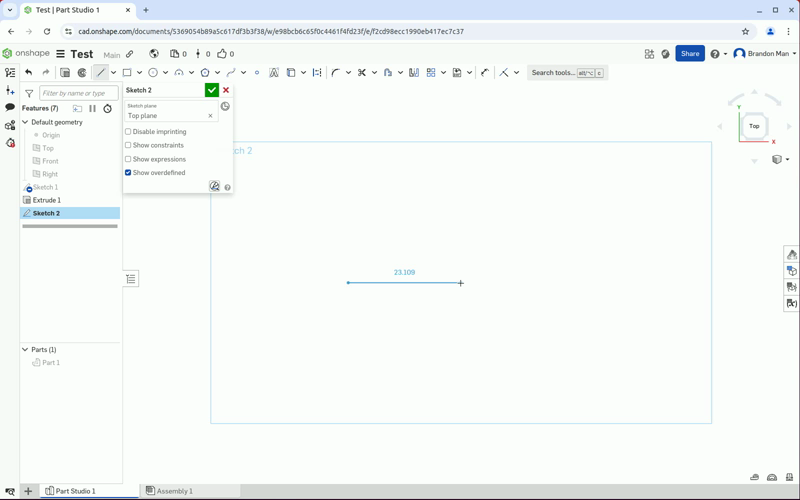
click(460, 282)
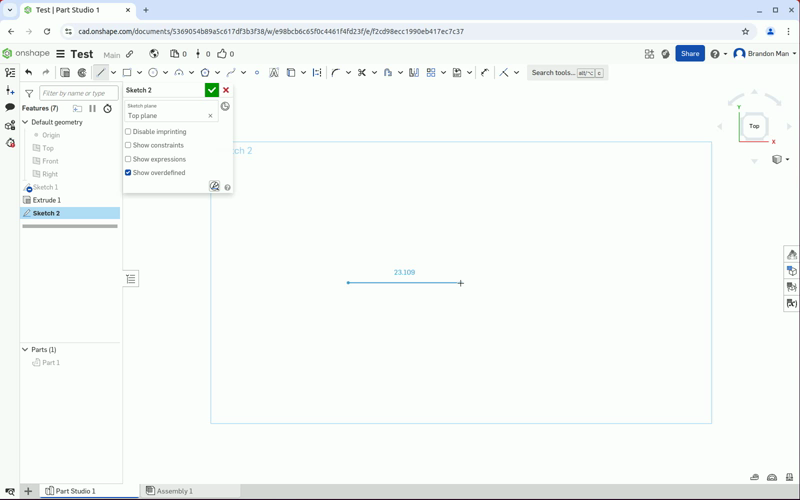
key_up(shift)
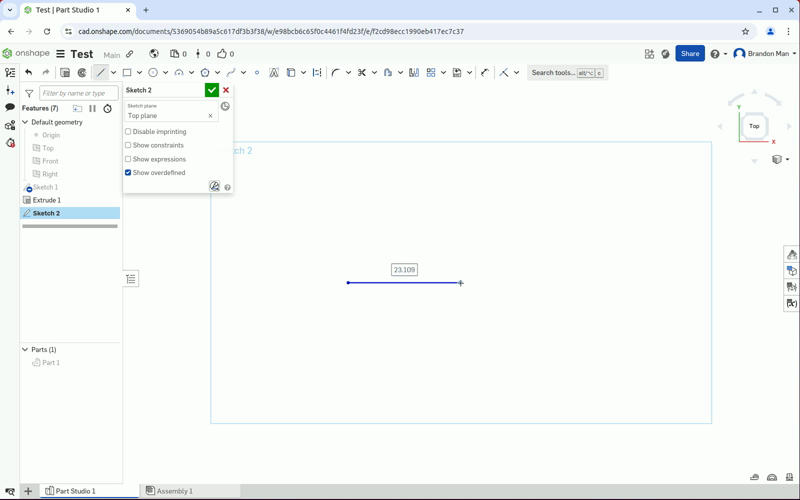
key_down(shift)
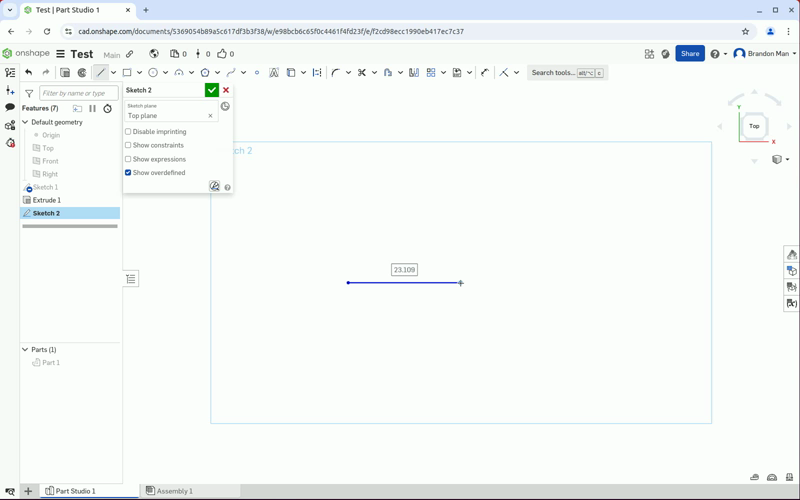
mouse_move(460, 219)
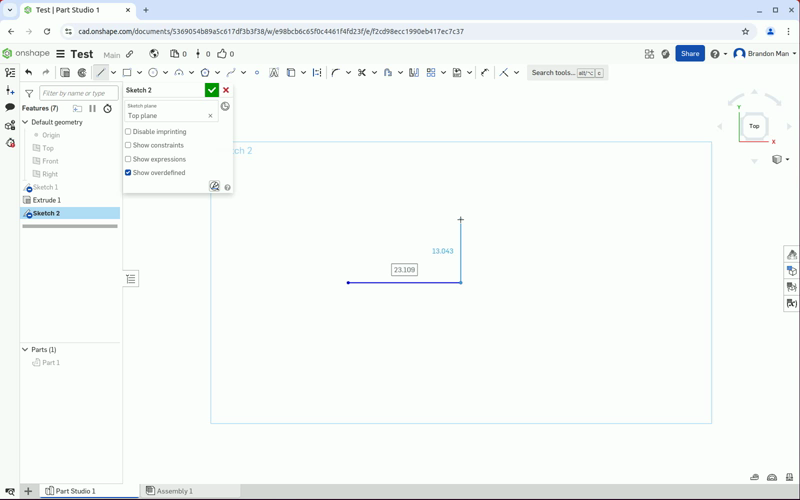
click(460, 219)
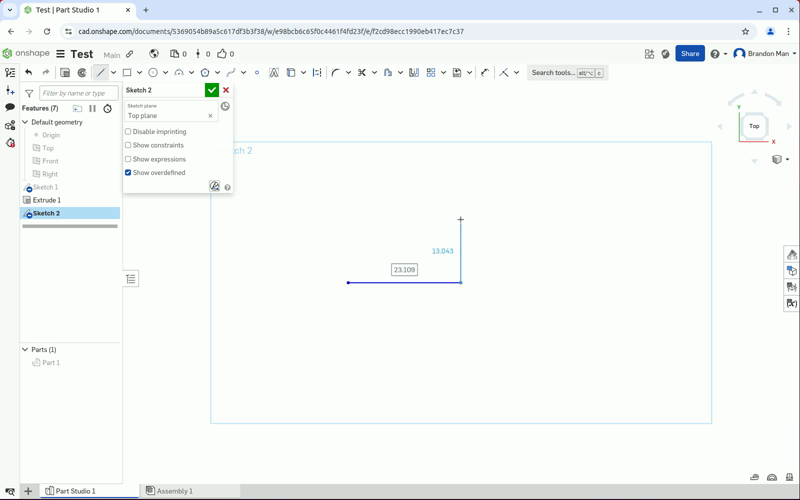
key_up(shift)
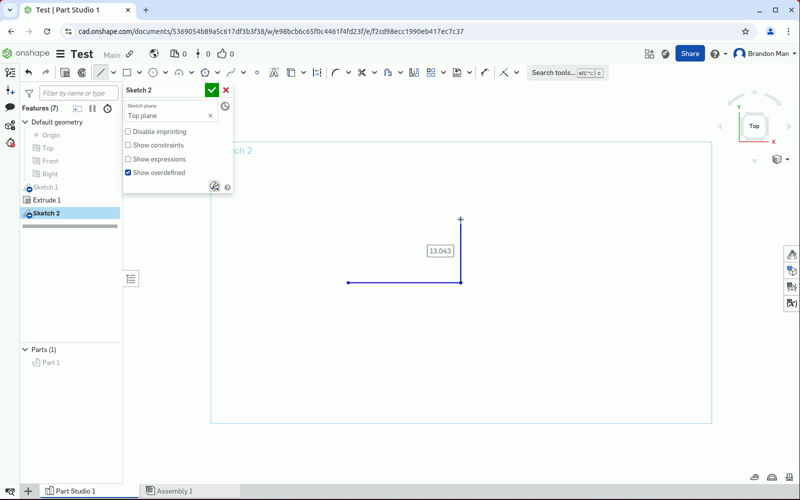
key_down(shift)
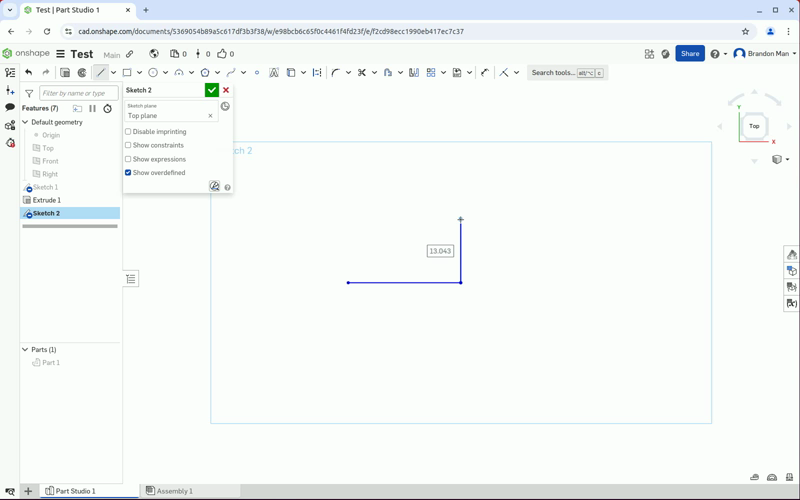
mouse_move(359, 219)
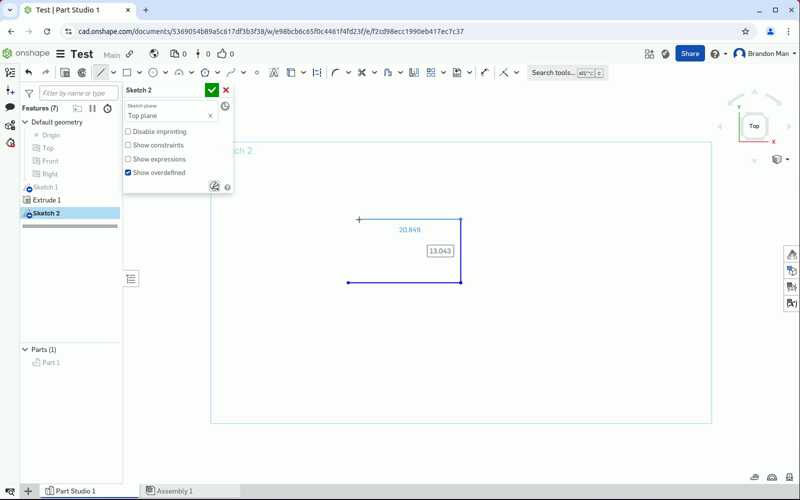
click(359, 219)
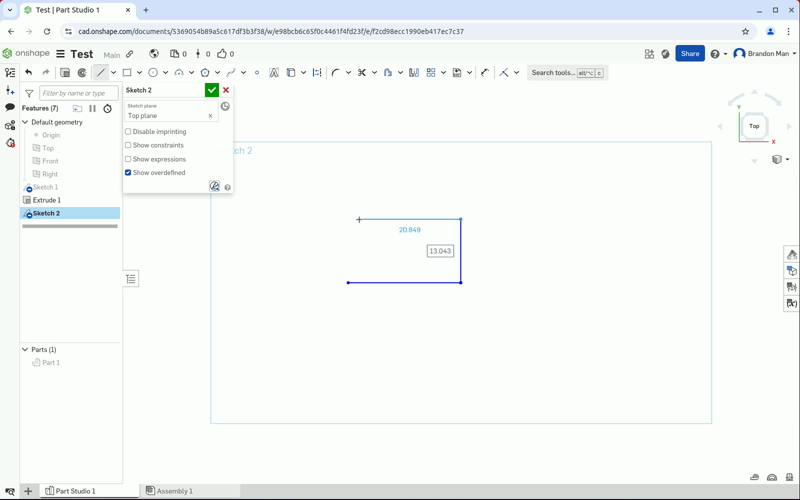
key_up(shift)
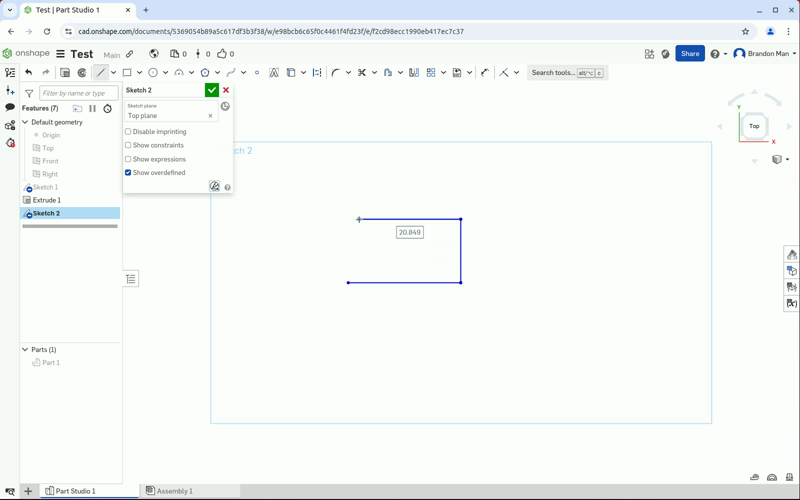
key_down(shift)
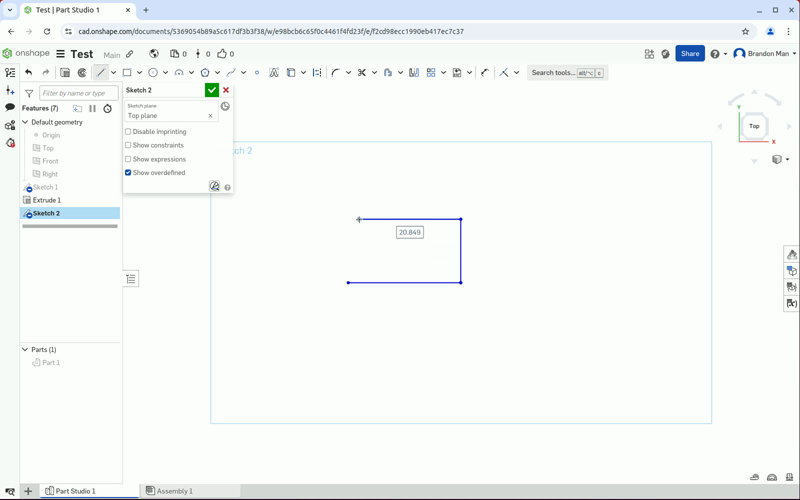
mouse_move(389, 219)
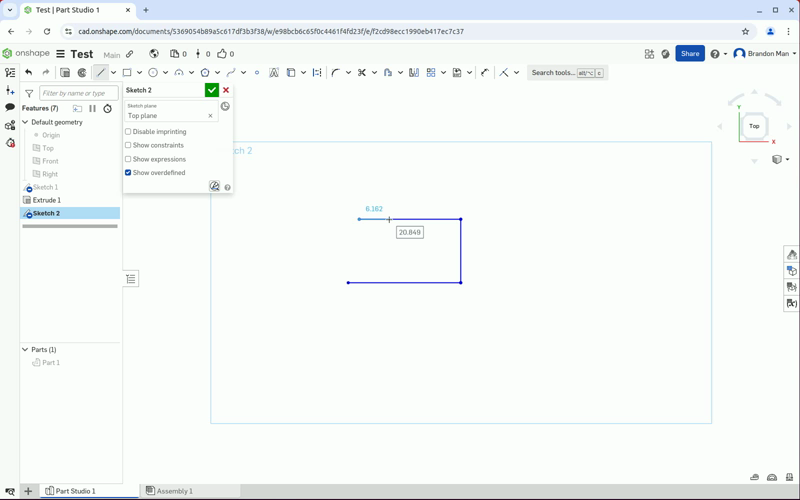
mouse_move(348, 219)
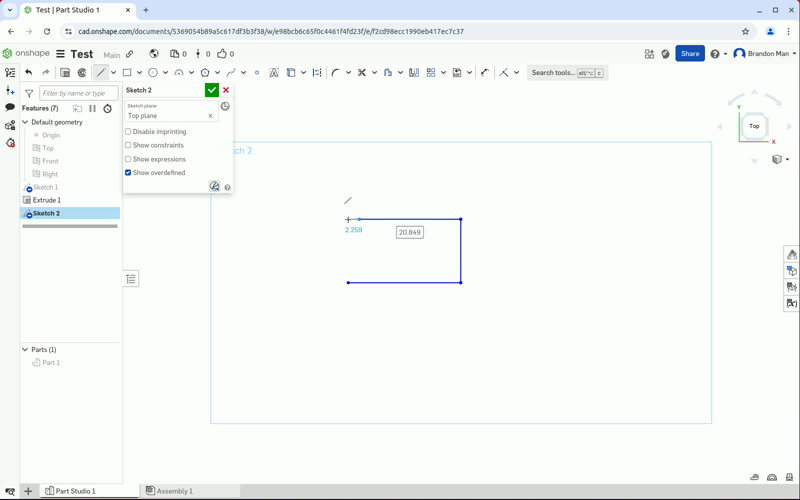
click(348, 219)
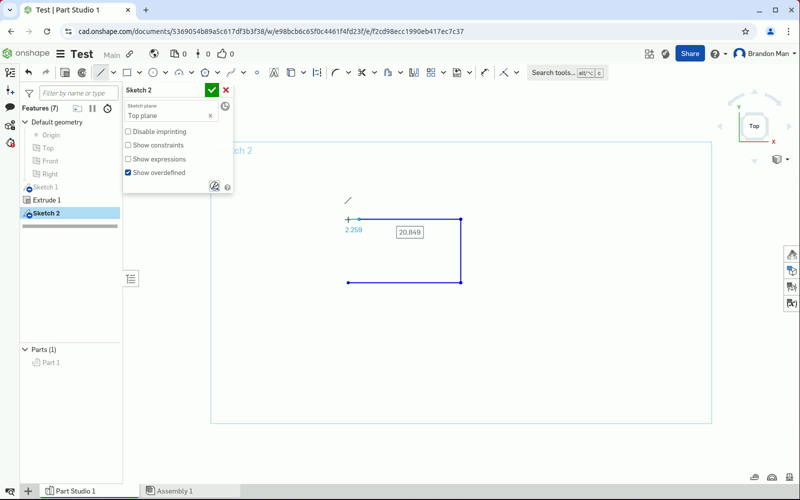
key_up(shift)
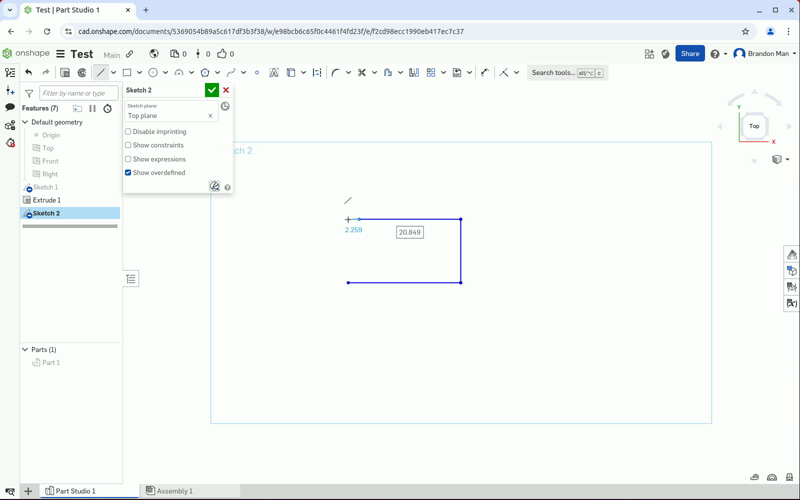
key_down(shift)
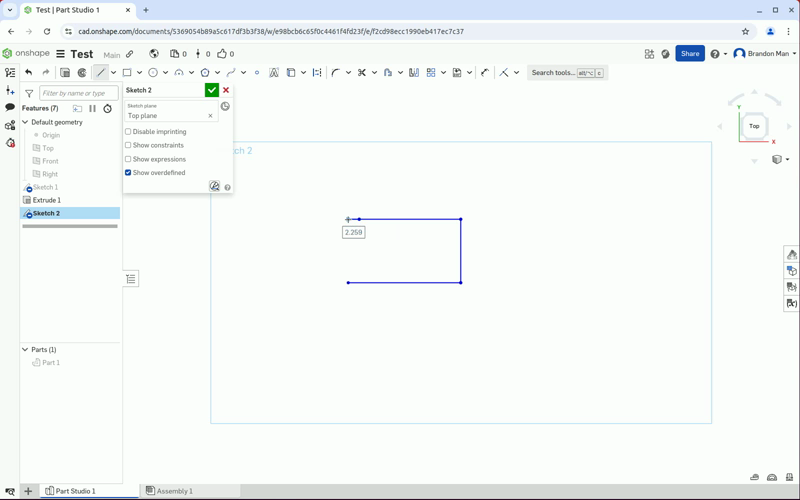
mouse_move(348, 282)
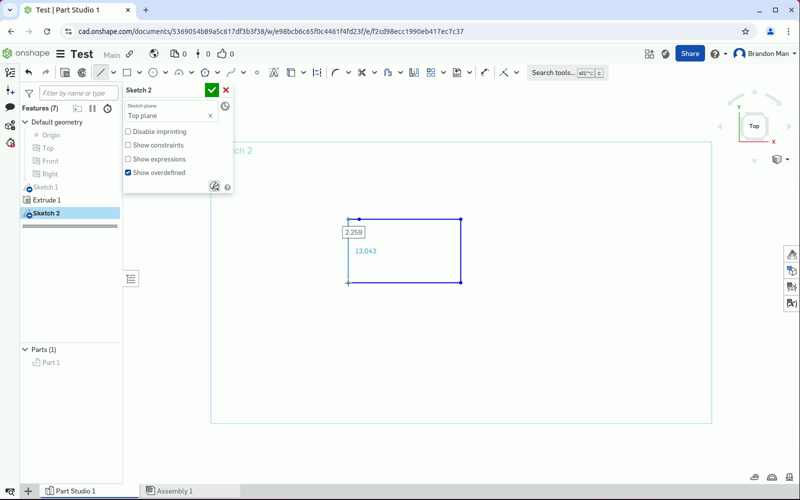
key_up(shift)
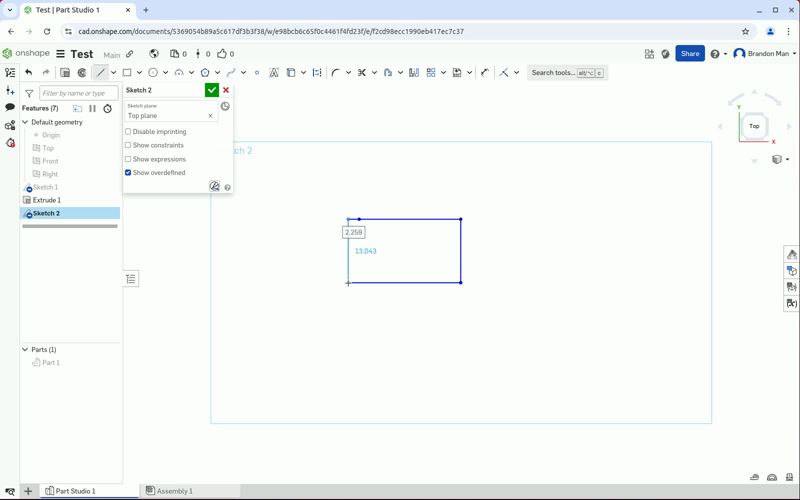
click(348, 282)
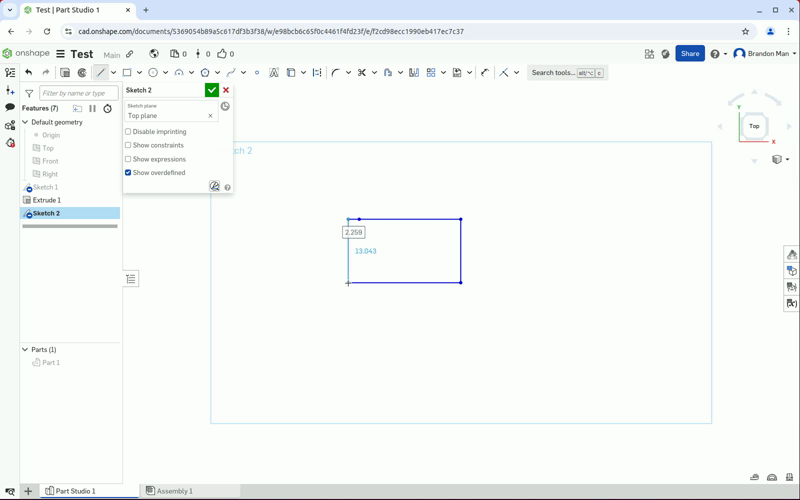
key(esc)
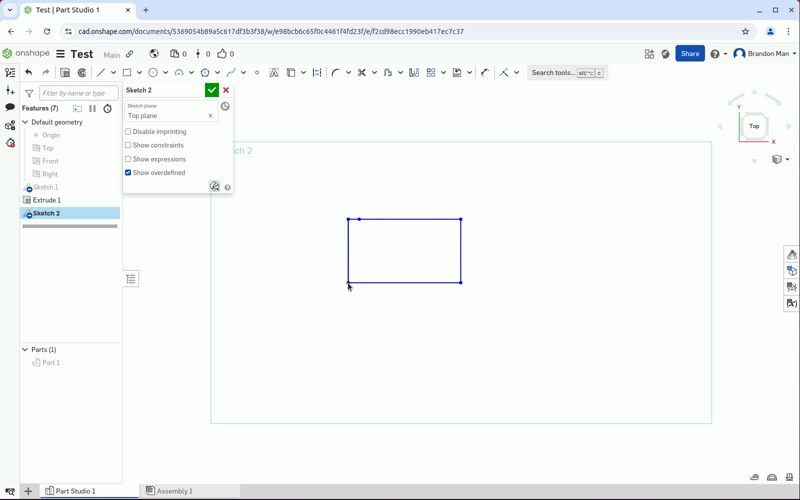
mouse_move(376, 270)
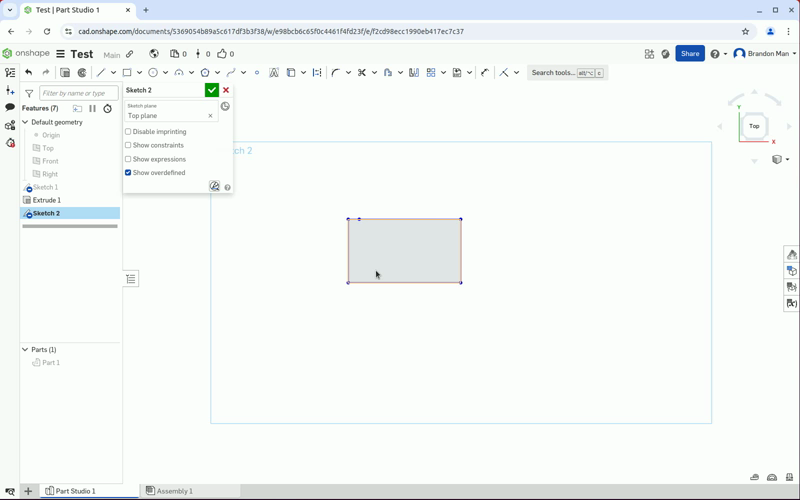
click(376, 270)
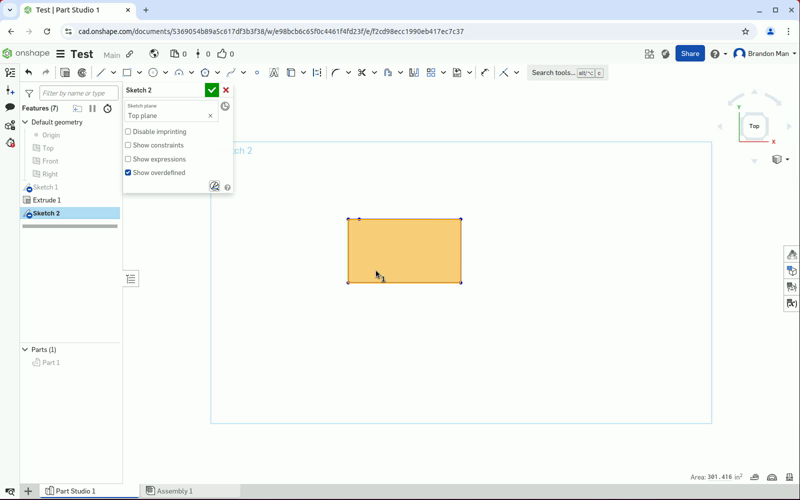
mouse_move(73, 352)
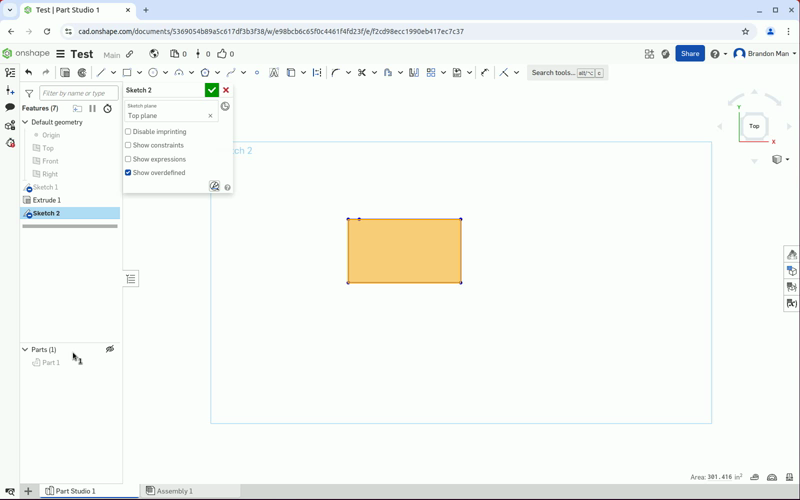
key(shift+y)
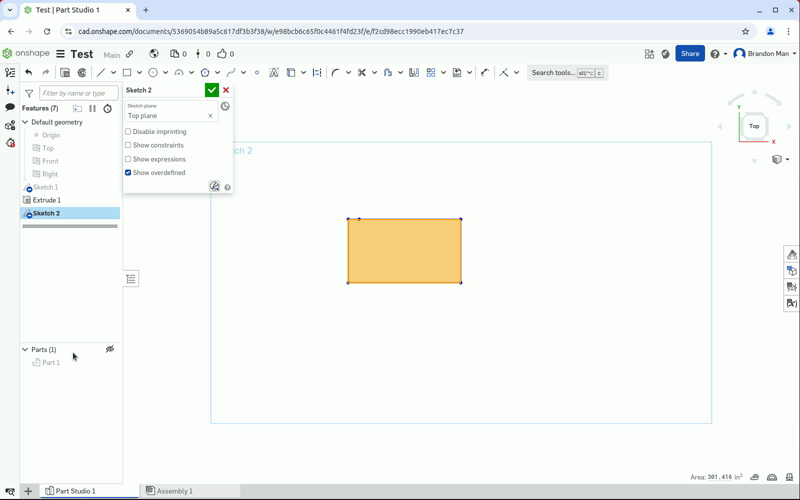
key(shift+e)
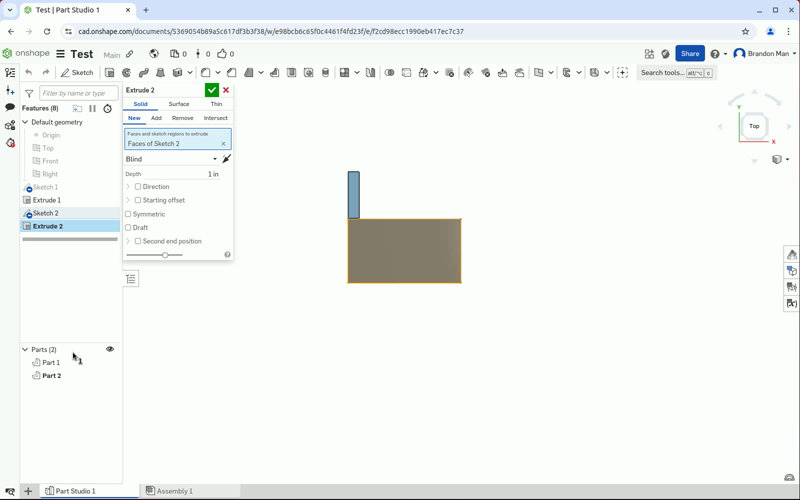
mouse_move(143, 106)
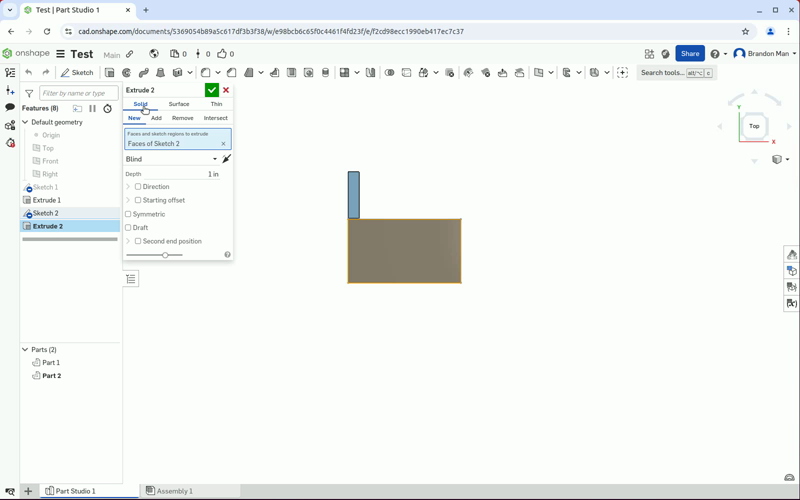
click(143, 106)
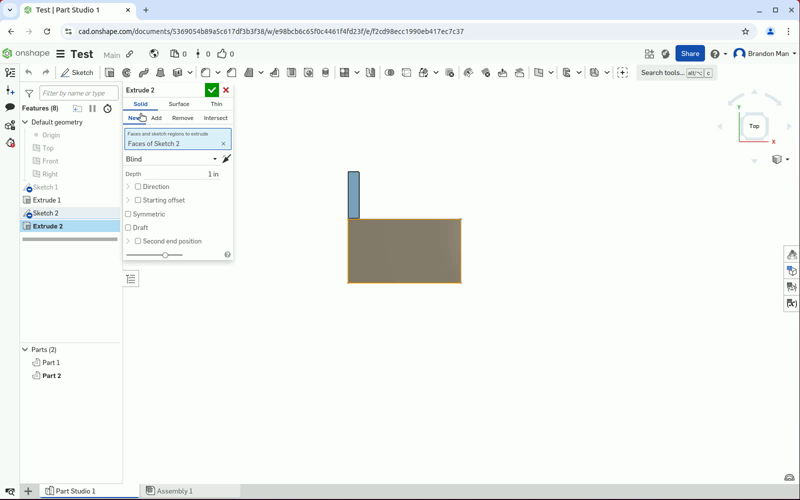
mouse_move(137, 120)
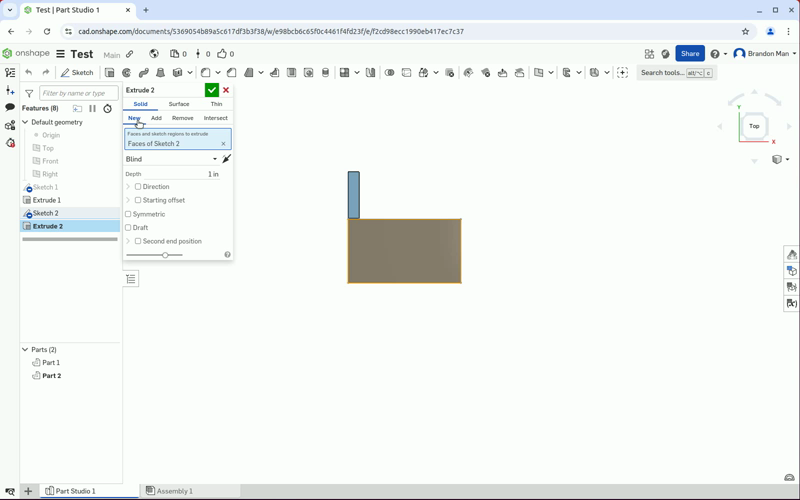
click(137, 120)
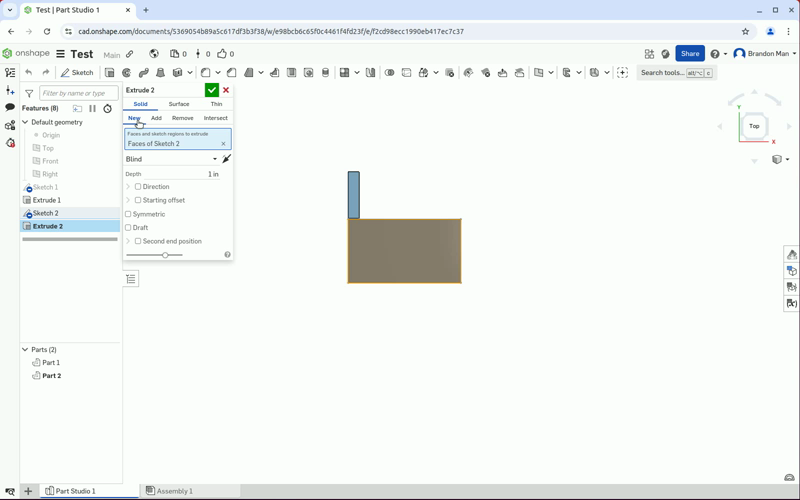
key(tab, 4)
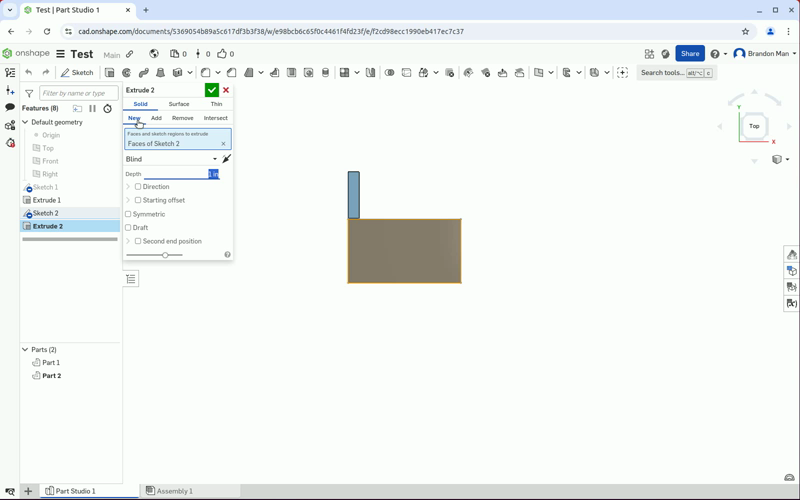
text(3.851)
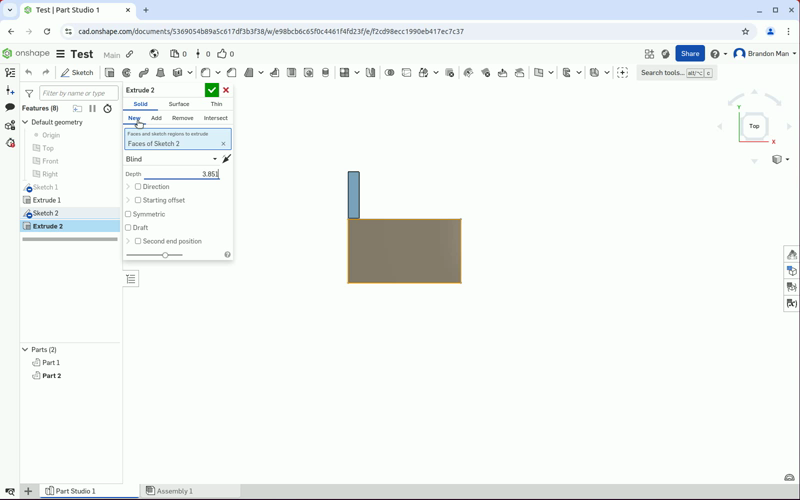
key(enter)
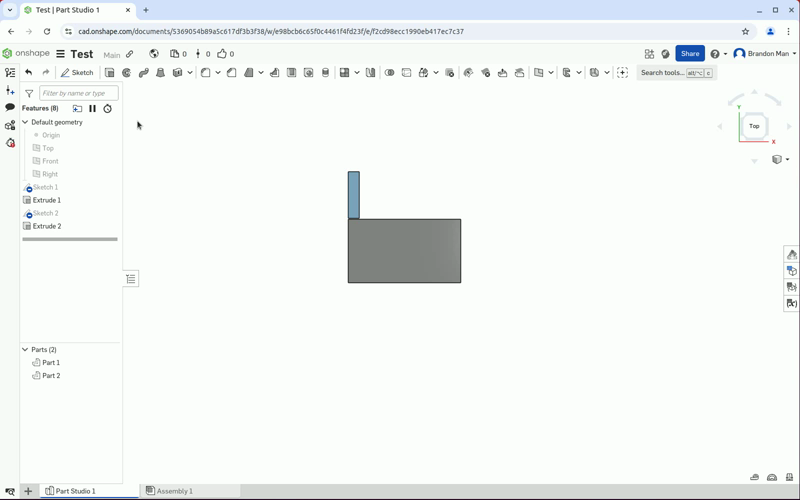
key(shift+h)
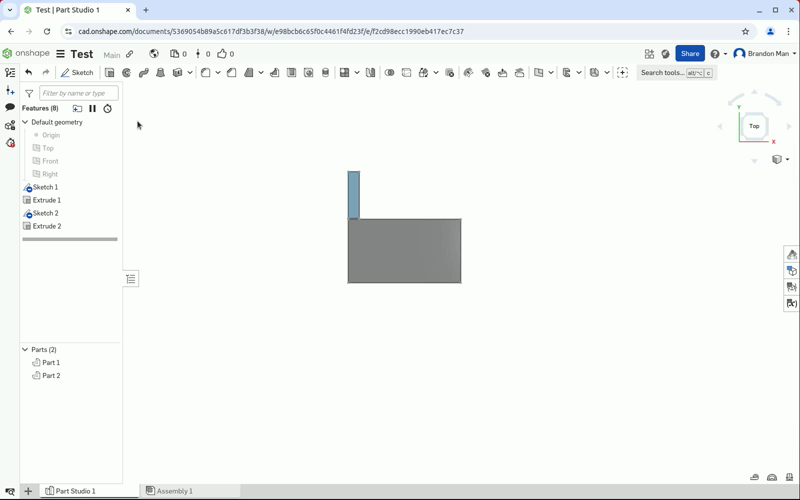
key(shift+h)
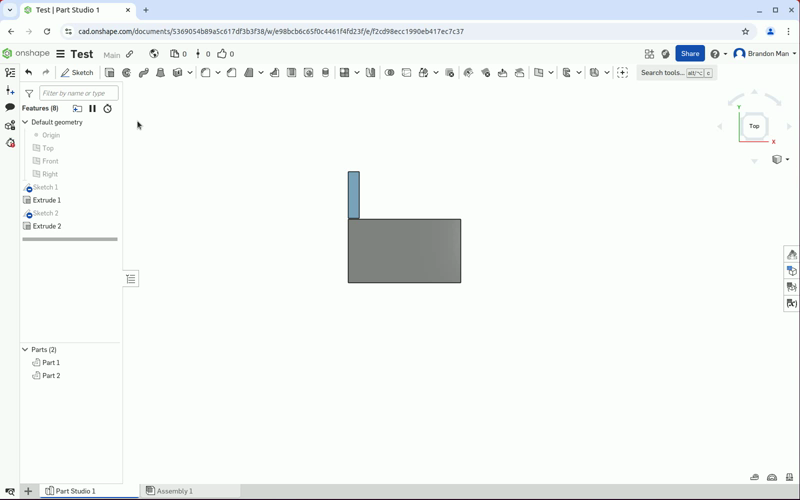
mouse_move(73, 189)
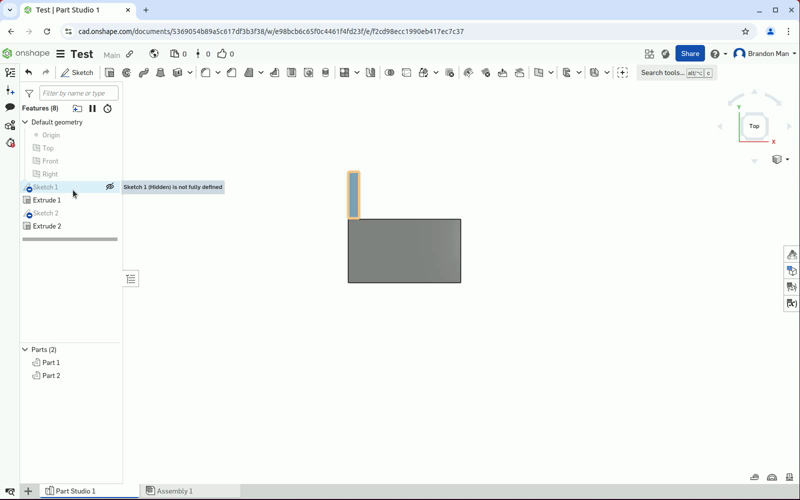
click(73, 189)
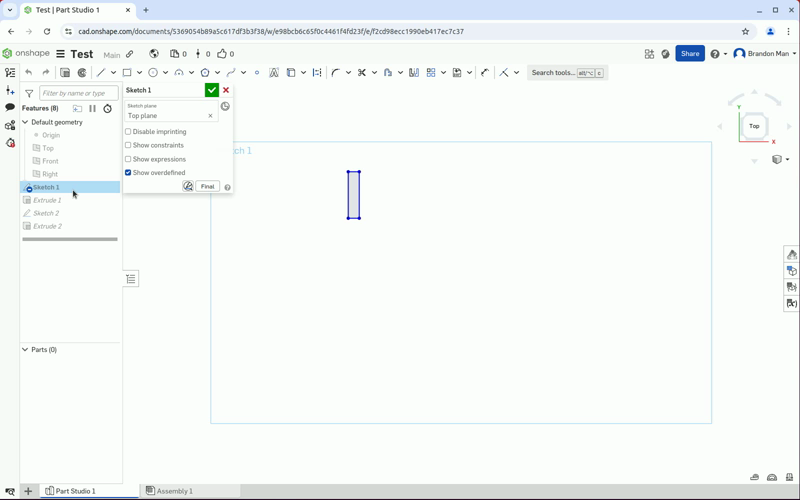
mouse_move(229, 92)
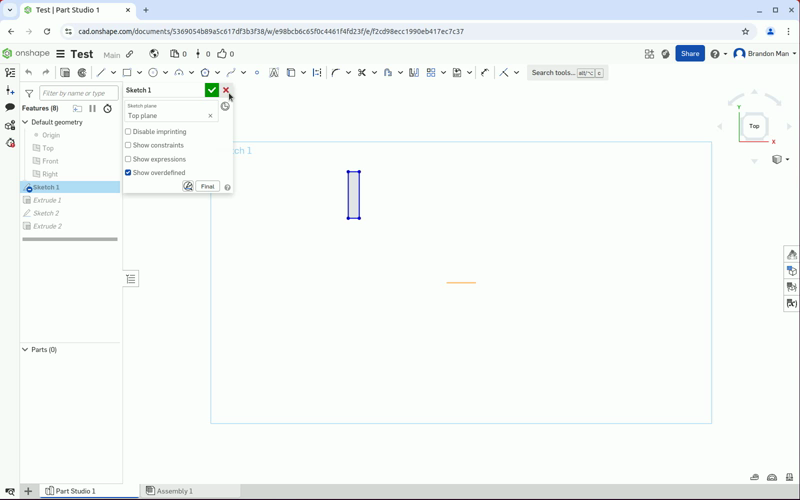
click(229, 92)
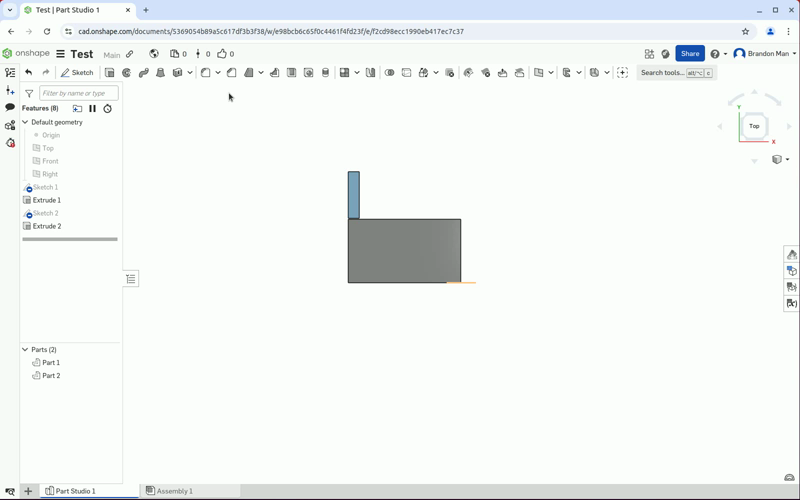
mouse_move(541, 75)
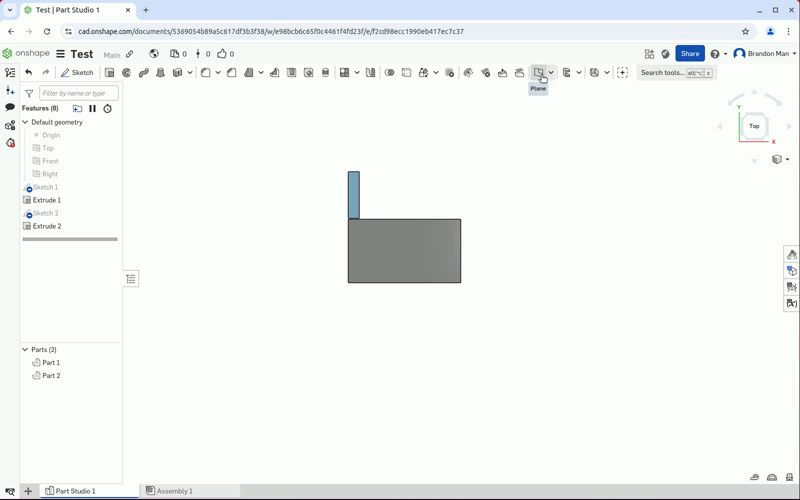
click(541, 75)
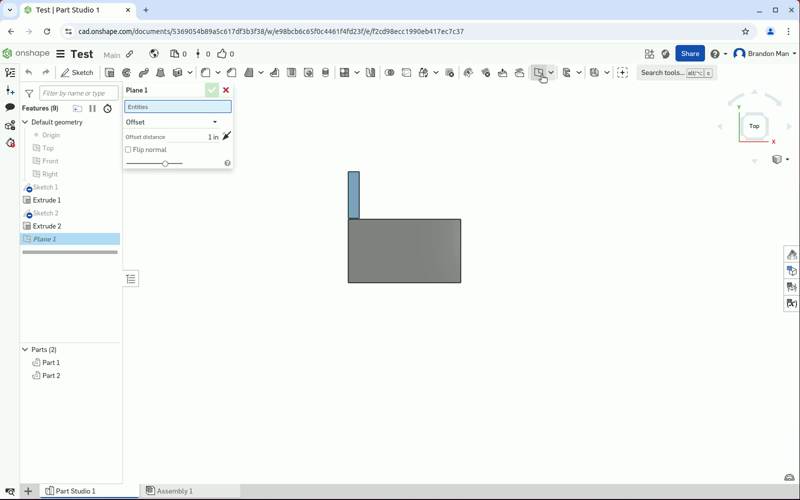
mouse_move(73, 150)
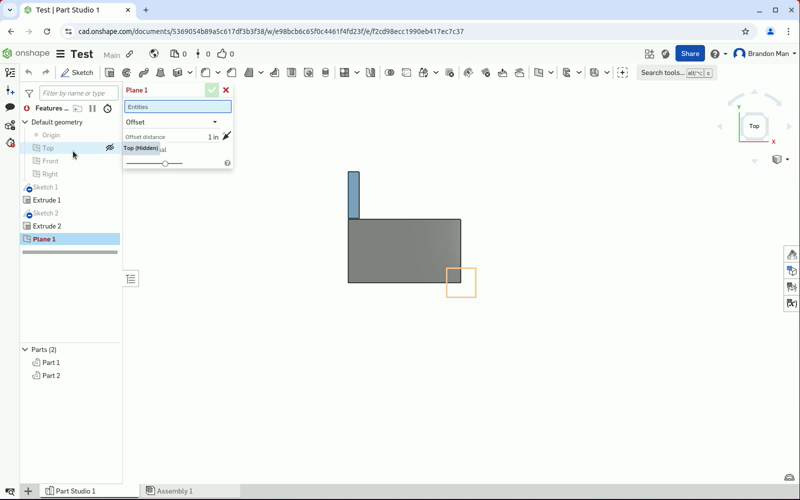
click(73, 150)
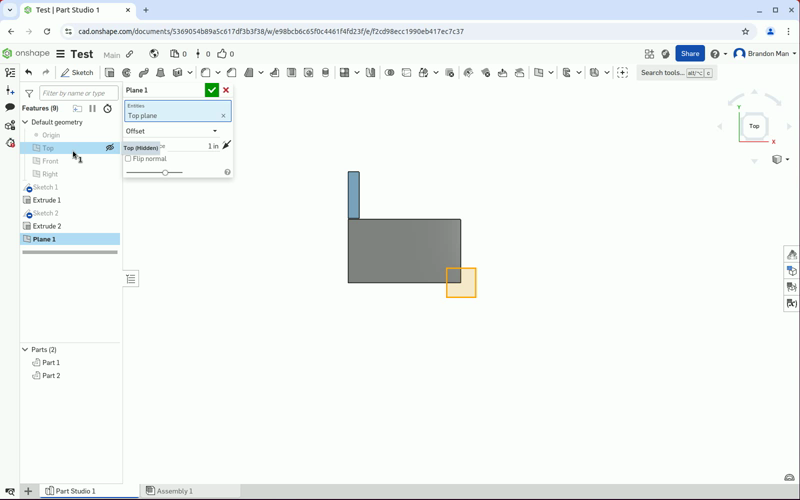
key(tab, 2)
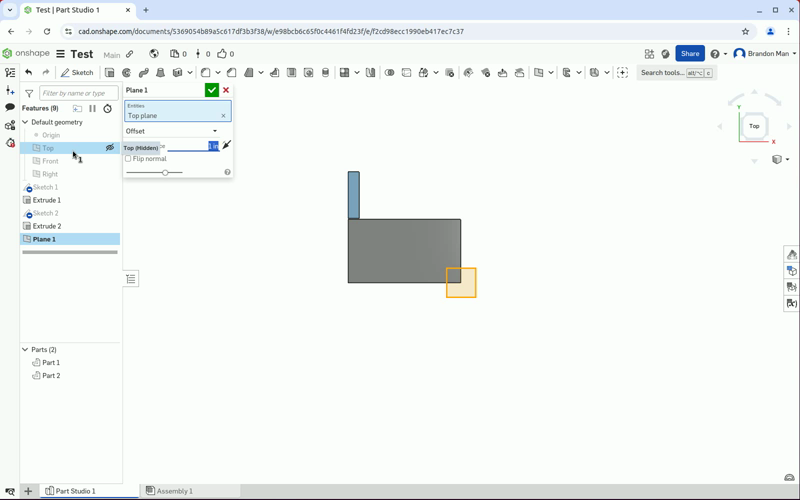
text(3.851)
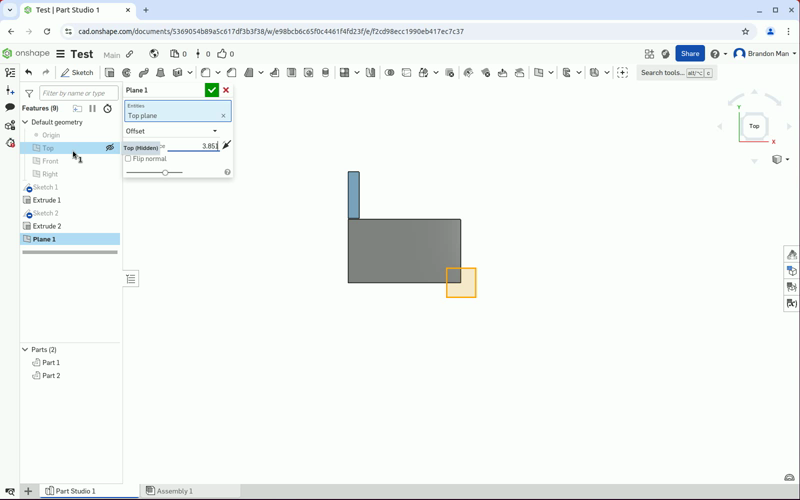
key(enter, 2)
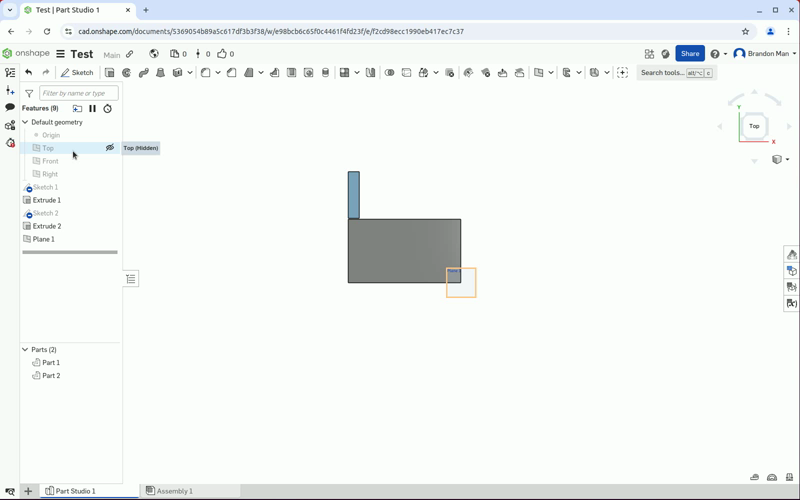
key(shift+s)
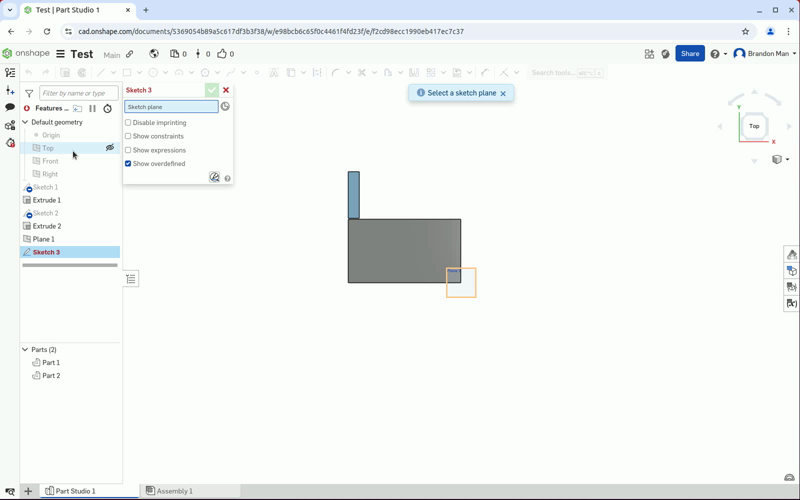
mouse_move(73, 241)
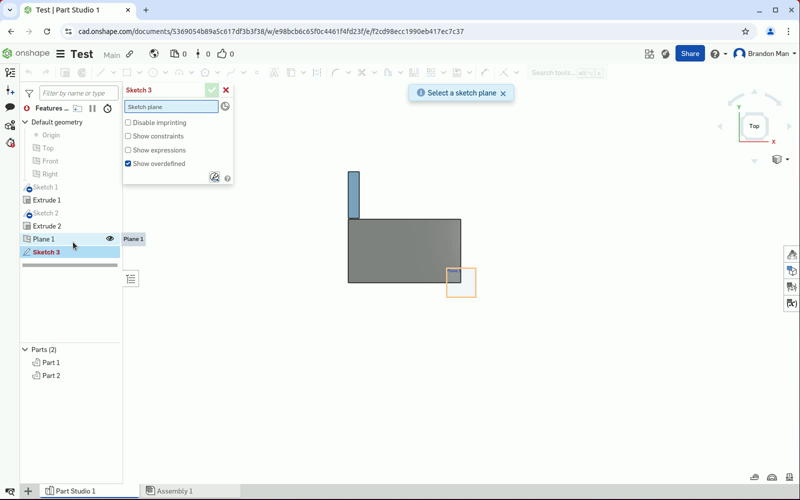
click(73, 241)
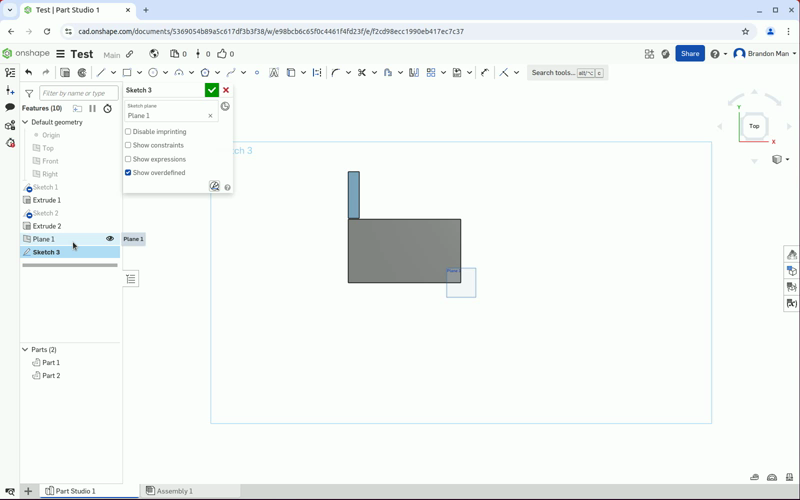
mouse_move(73, 352)
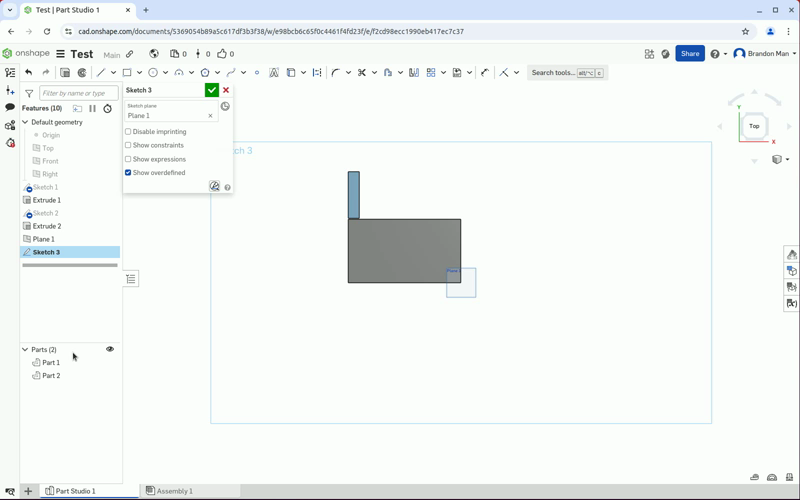
key(y)
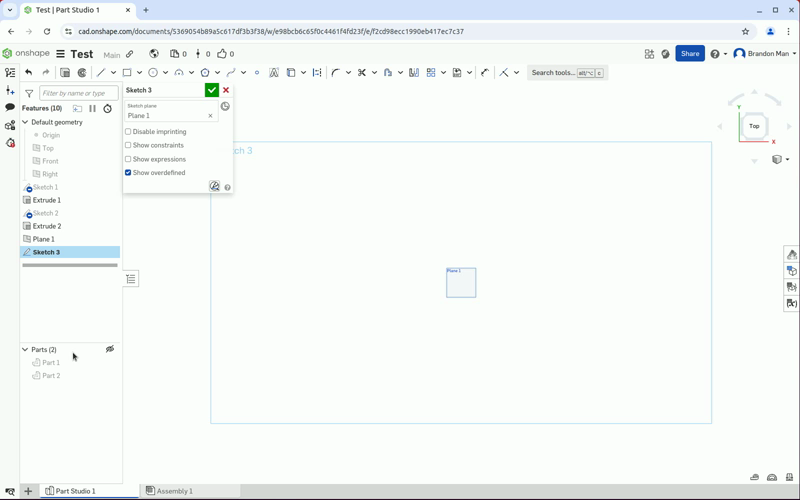
key(c)
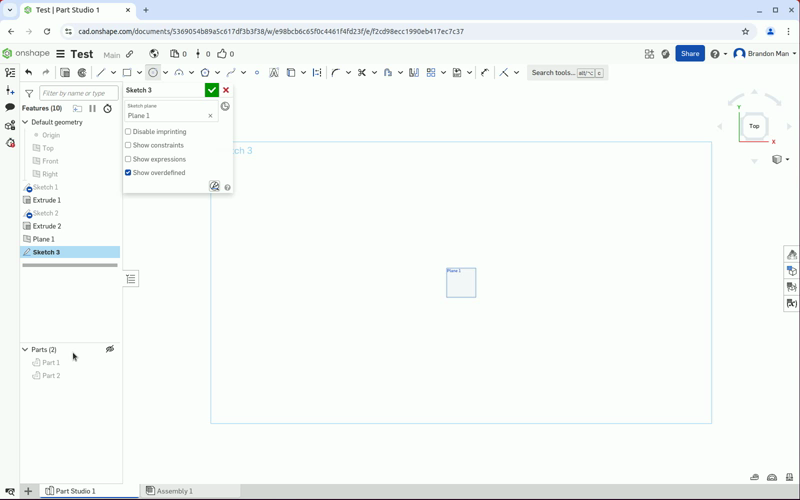
key_down(shift)
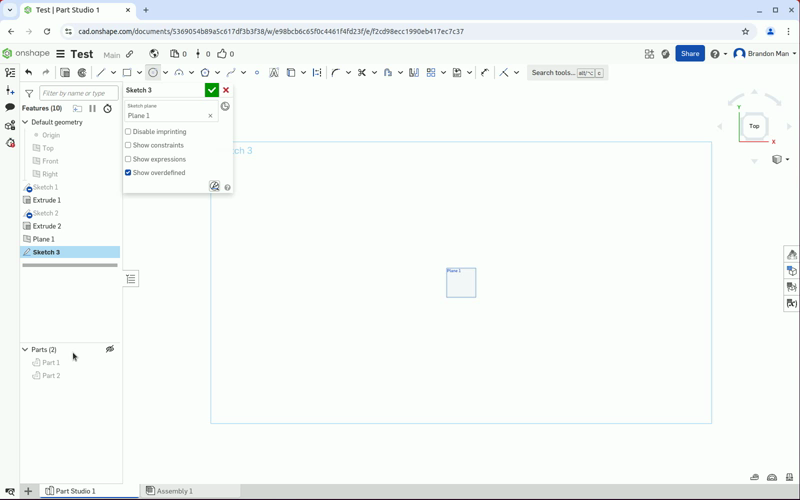
mouse_move(405, 250)
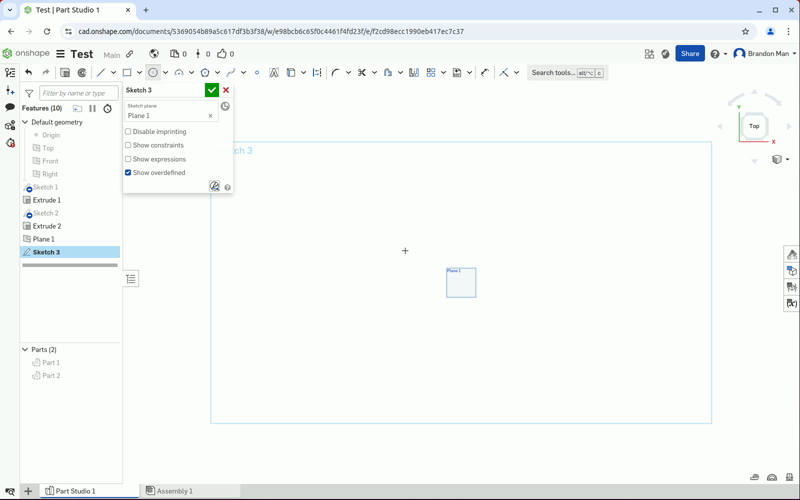
click(405, 250)
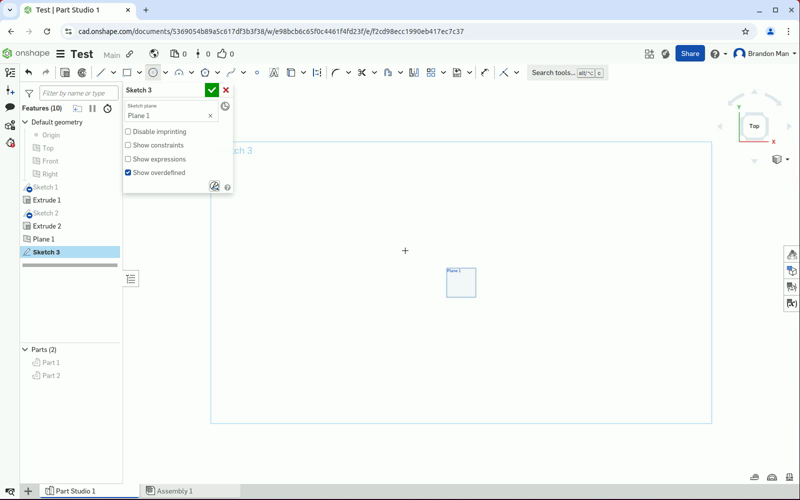
key_up(shift)
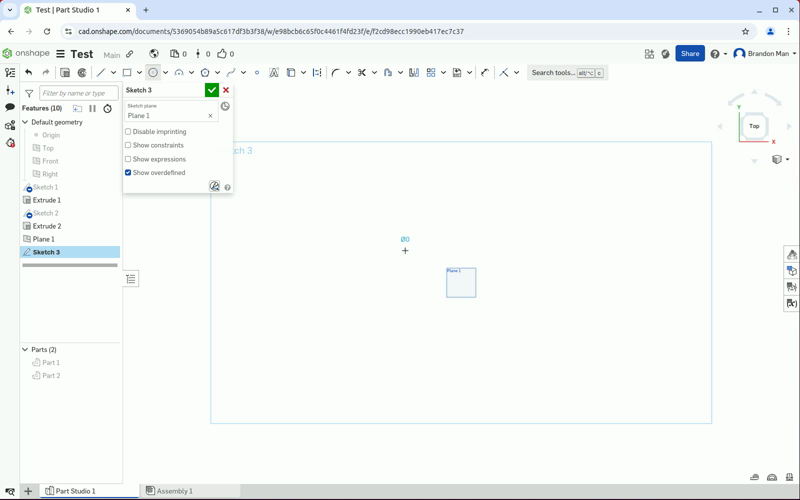
mouse_move(416, 250)
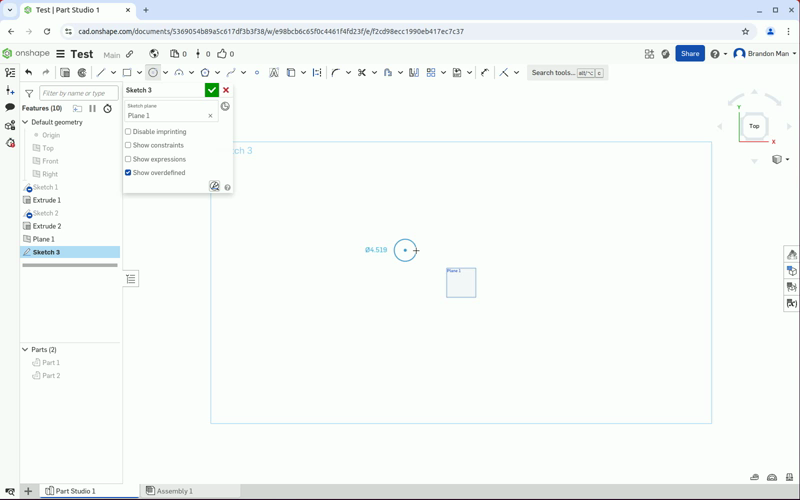
click(416, 250)
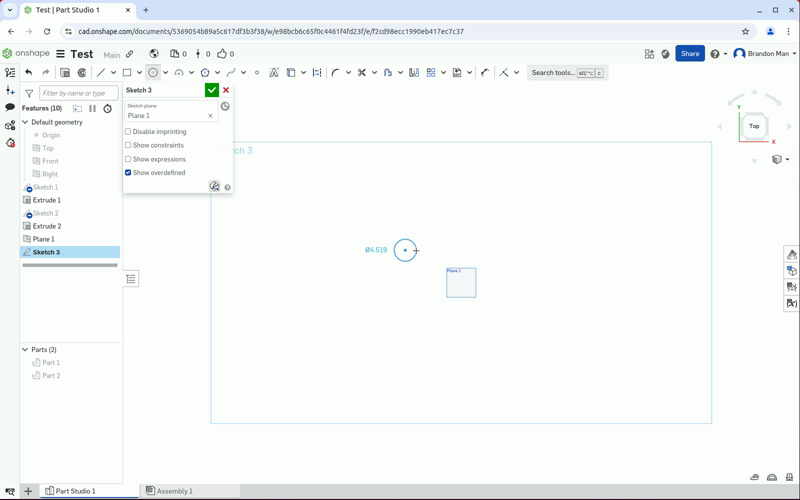
key(esc)
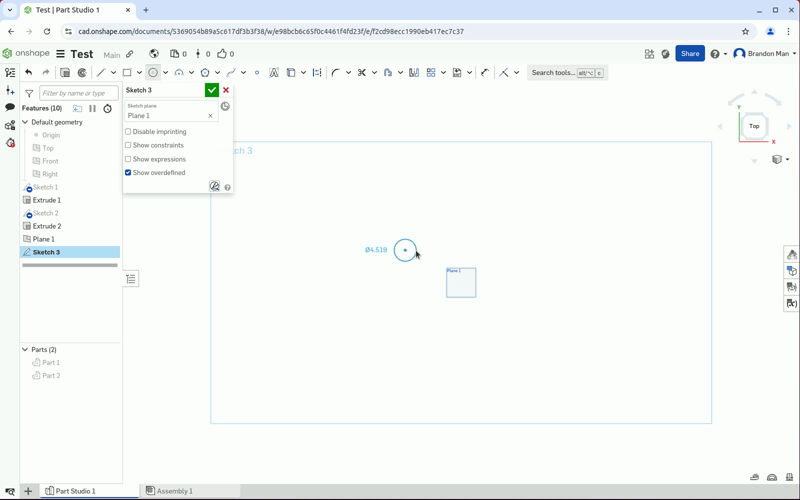
key(c)
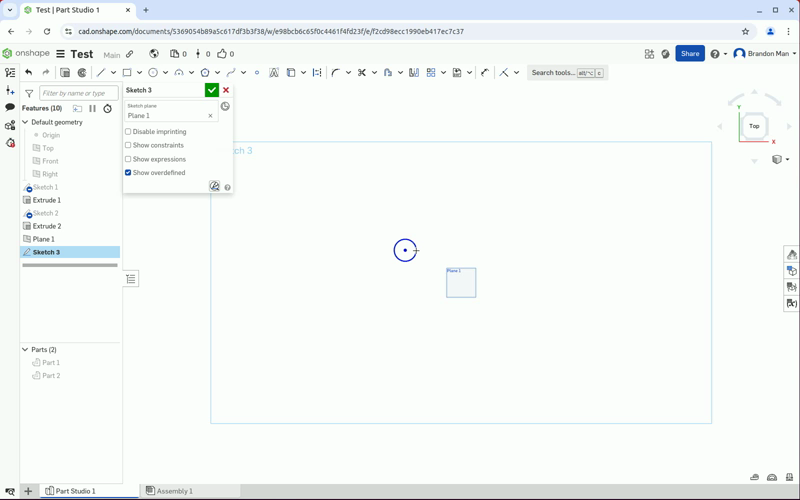
key_down(shift)
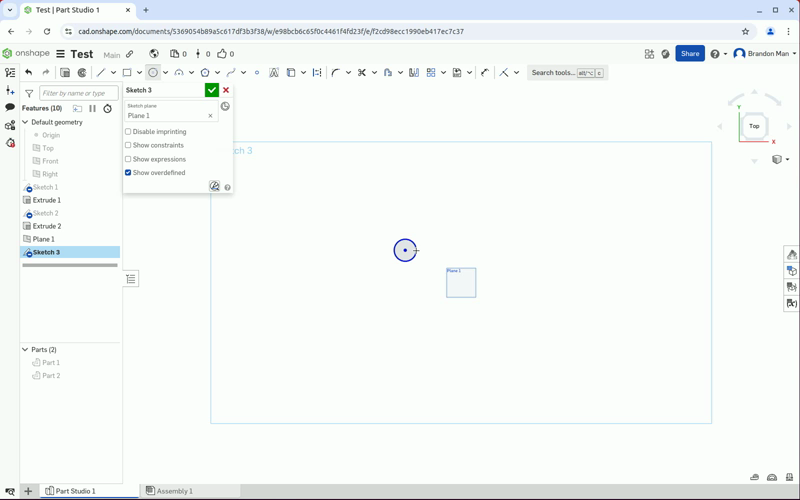
mouse_move(405, 250)
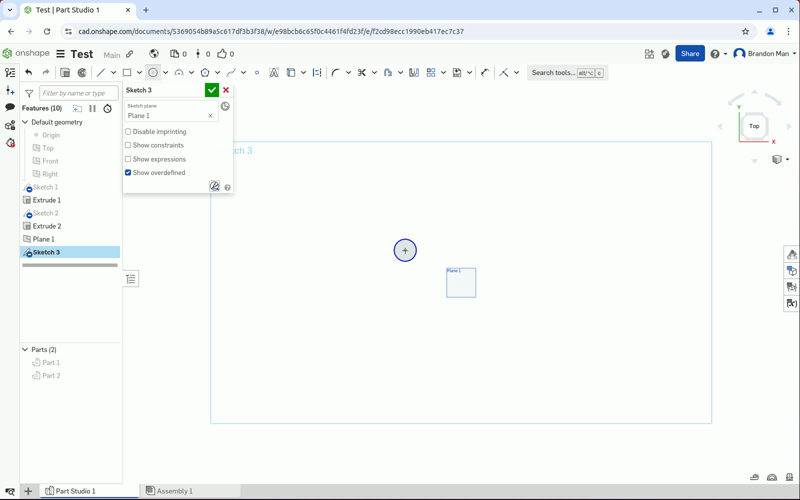
click(405, 250)
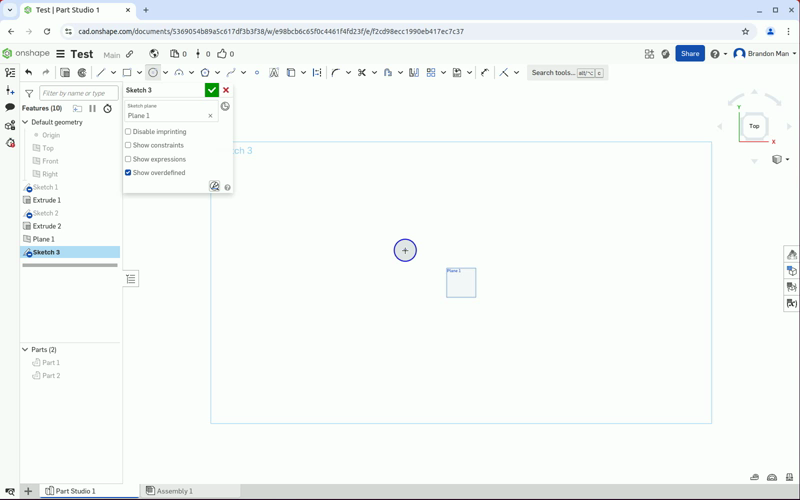
key_up(shift)
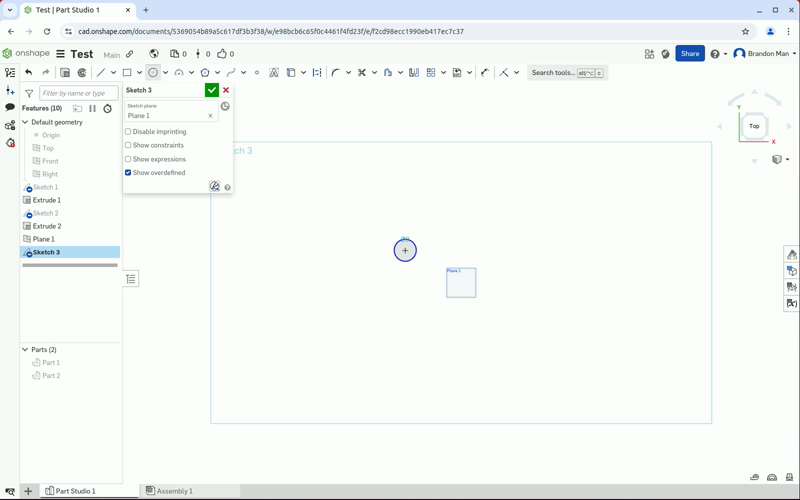
mouse_move(411, 250)
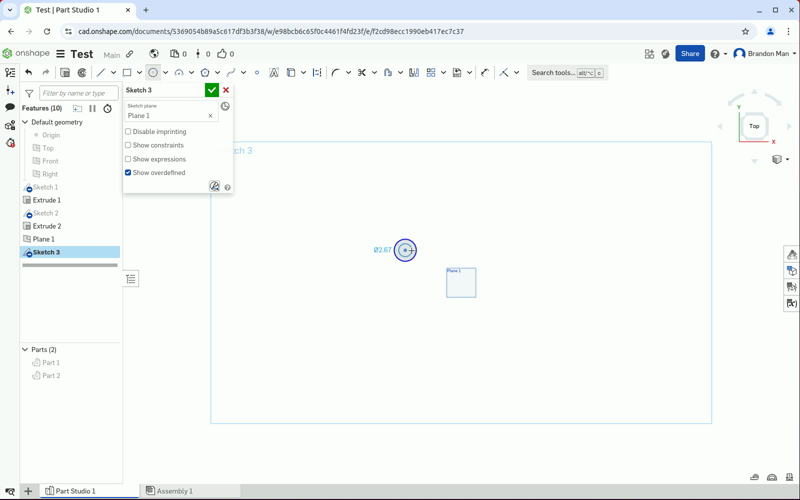
click(411, 250)
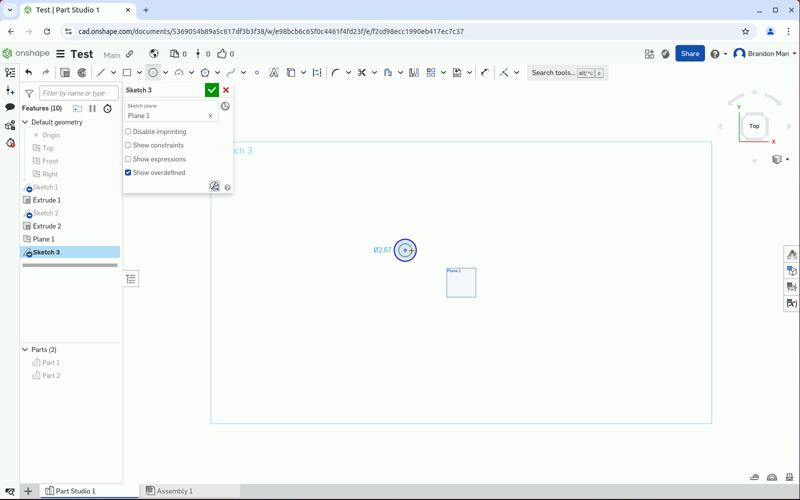
key(esc)
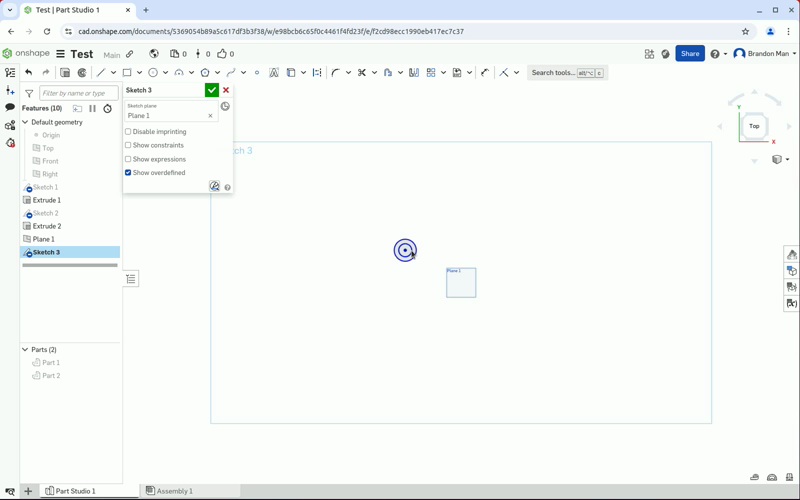
mouse_move(398, 255)
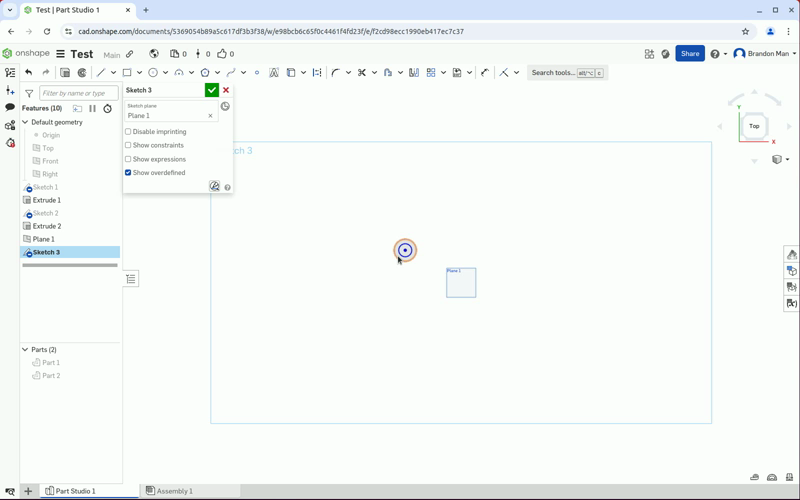
scroll(6)
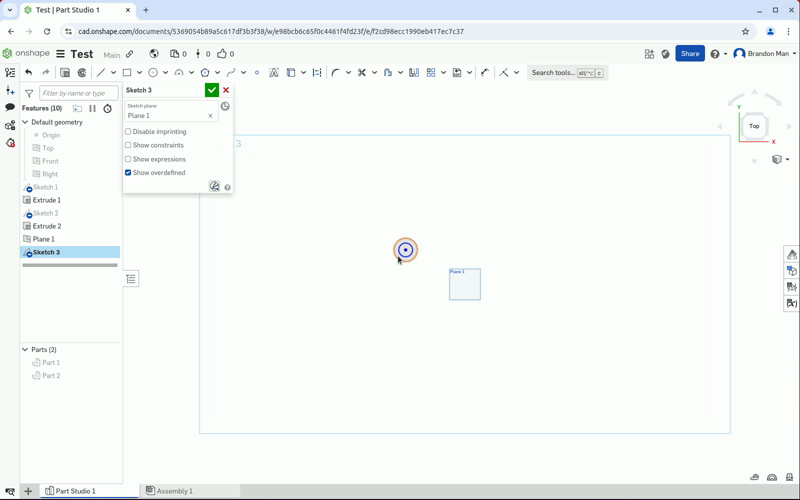
scroll(6)
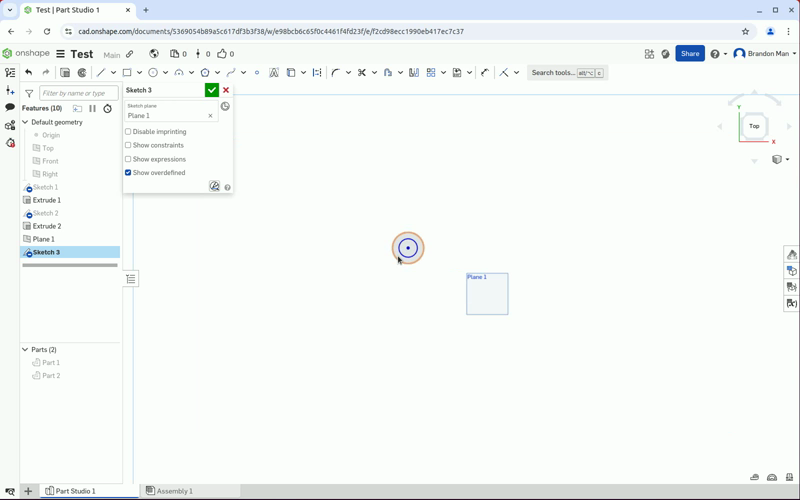
scroll(6)
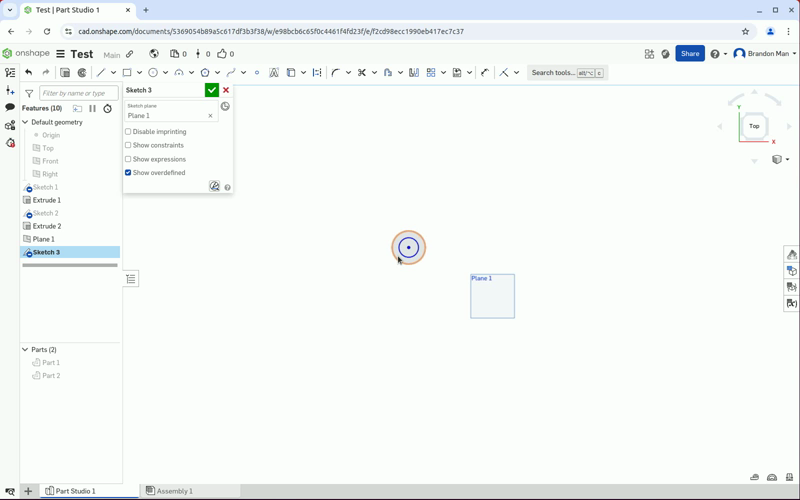
scroll(6)
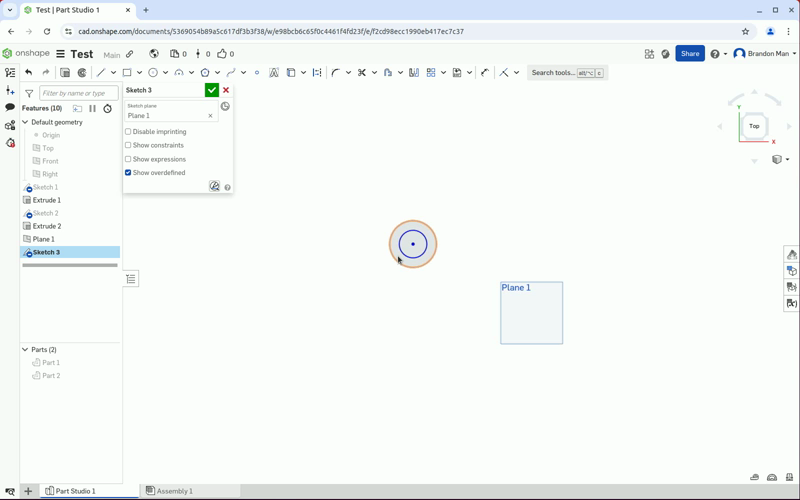
scroll(6)
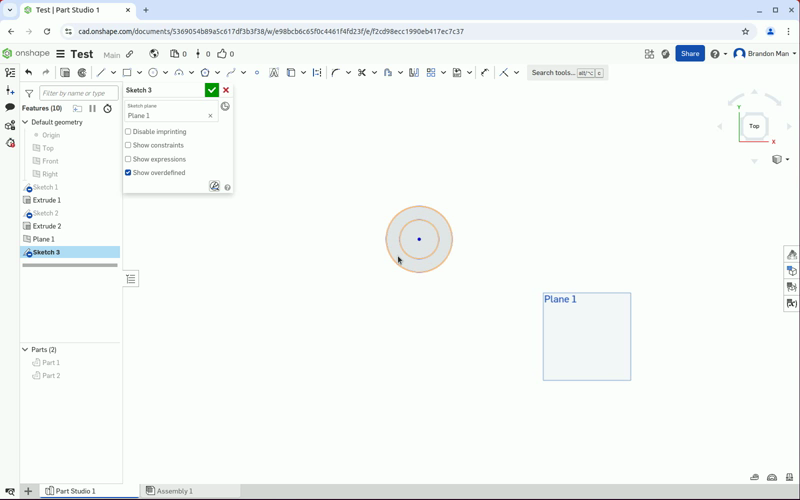
scroll(6)
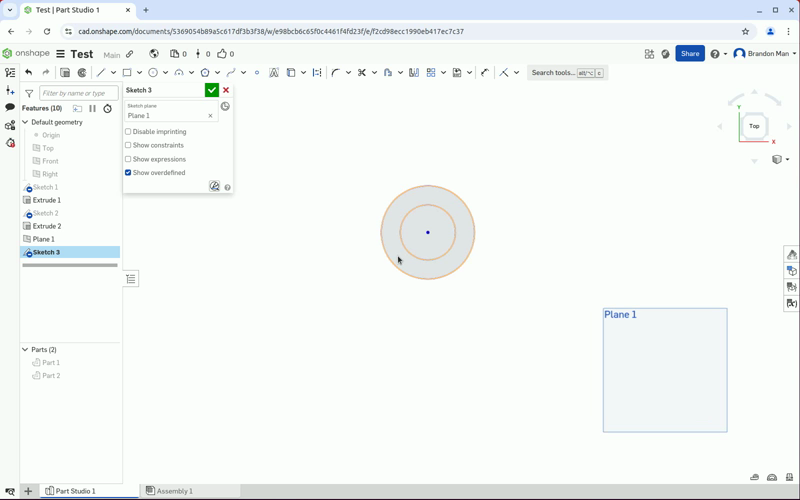
scroll(6)
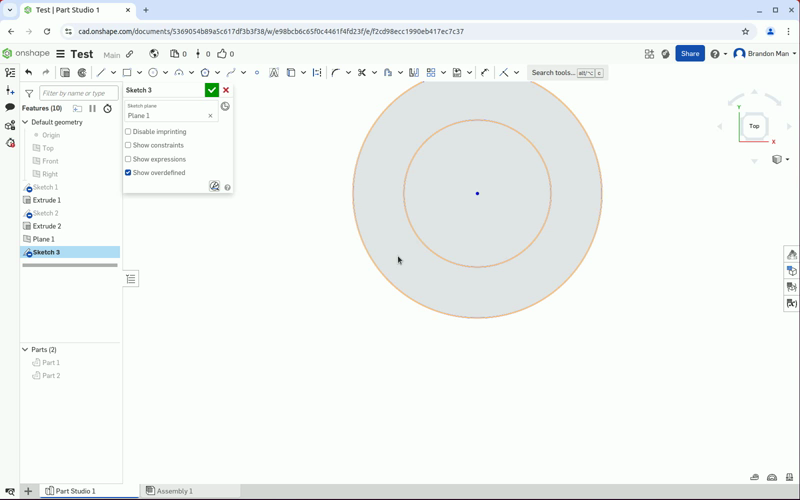
click(398, 255)
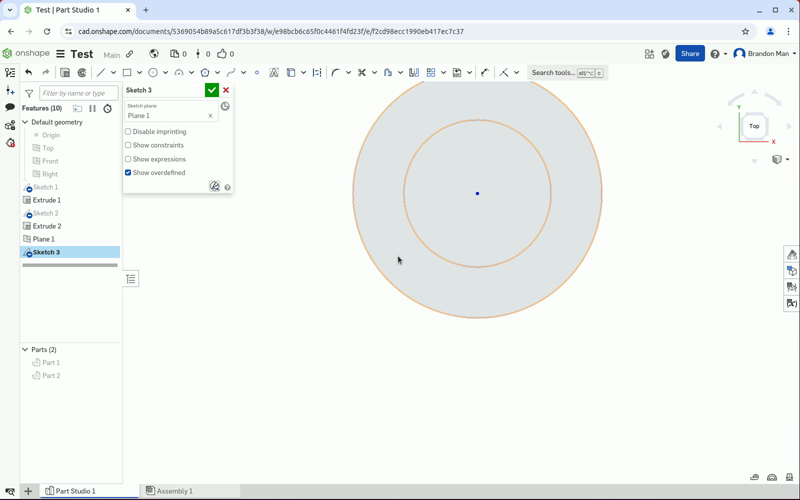
scroll(-6)
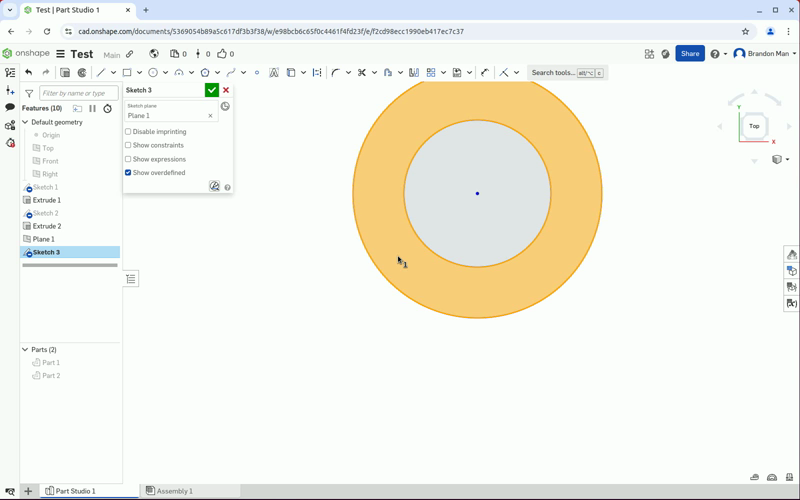
scroll(-6)
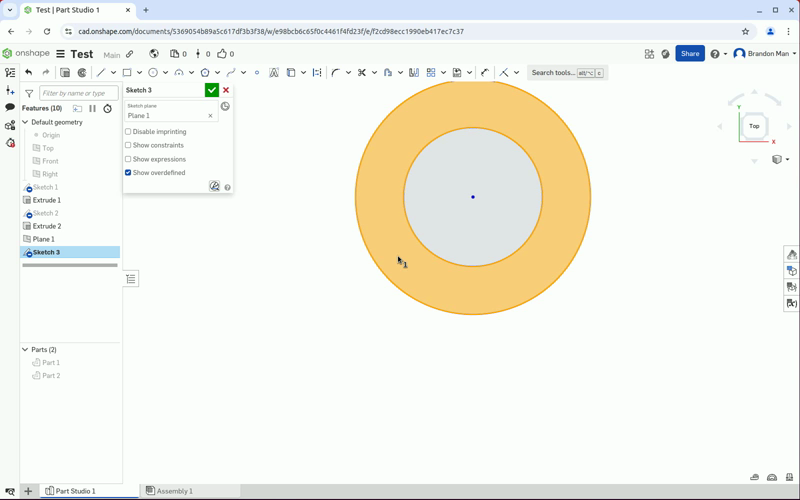
scroll(-6)
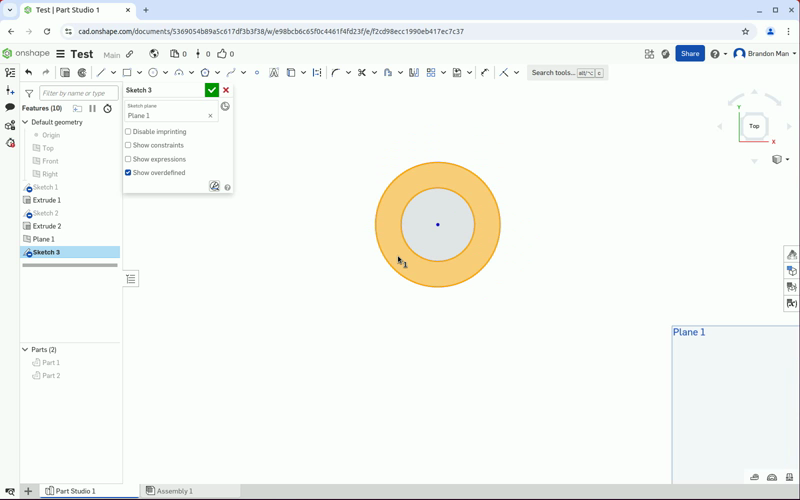
scroll(-6)
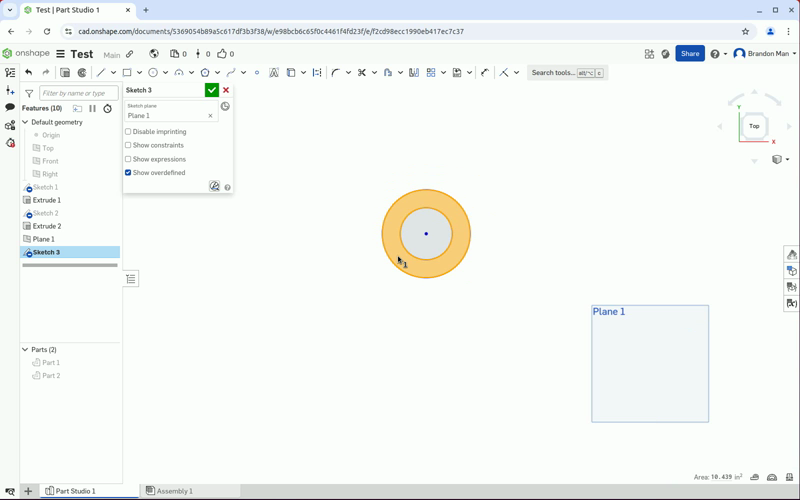
scroll(-6)
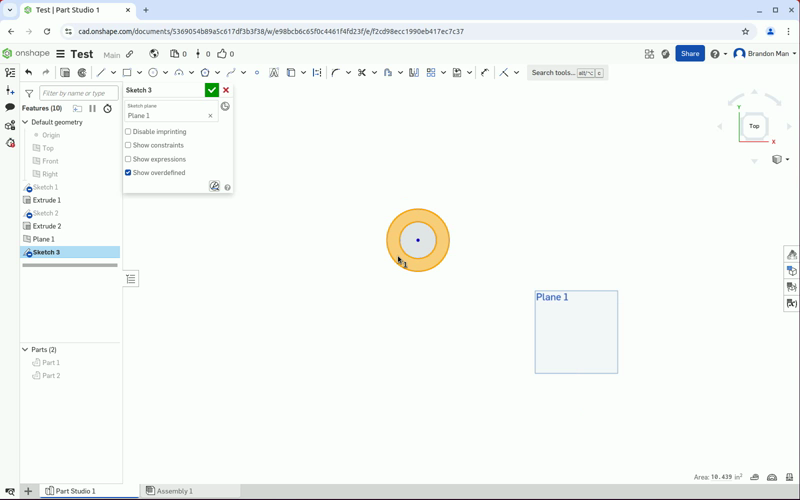
scroll(-6)
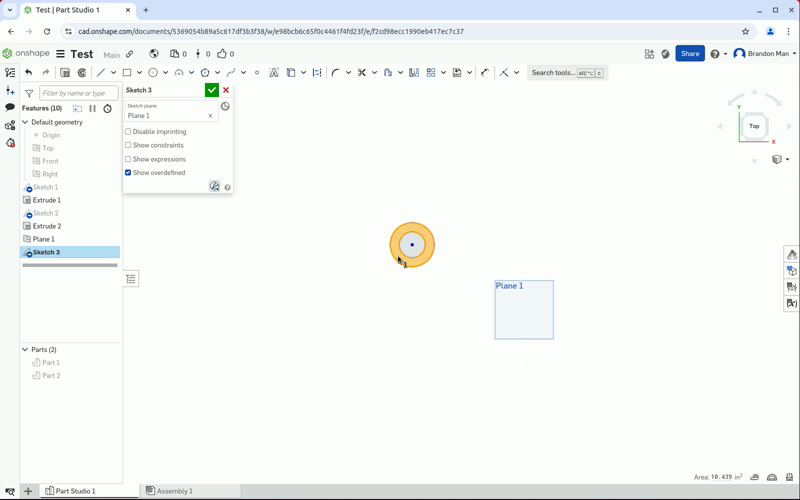
scroll(-6)
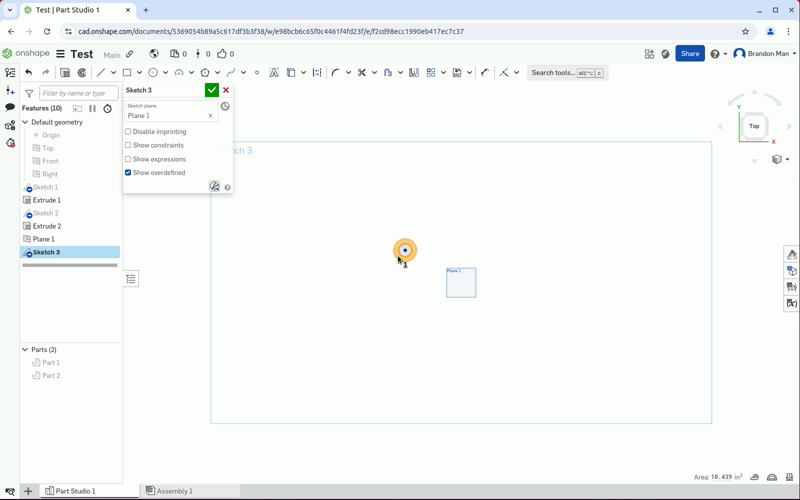
mouse_move(73, 352)
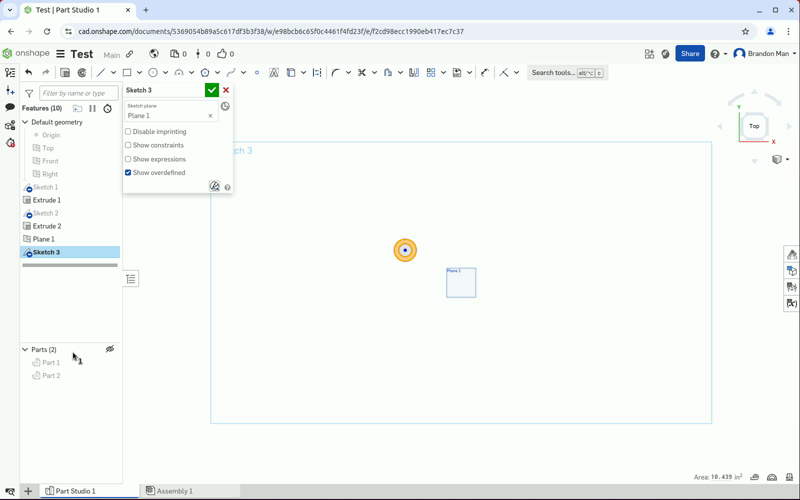
key(shift+y)
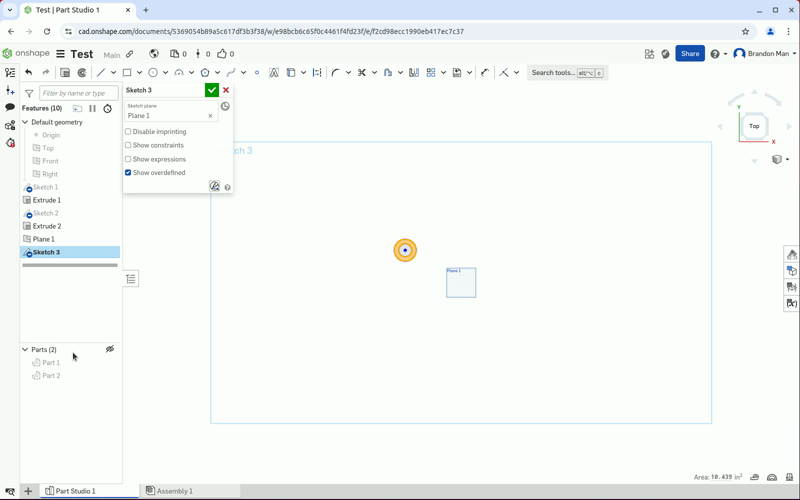
key(shift+e)
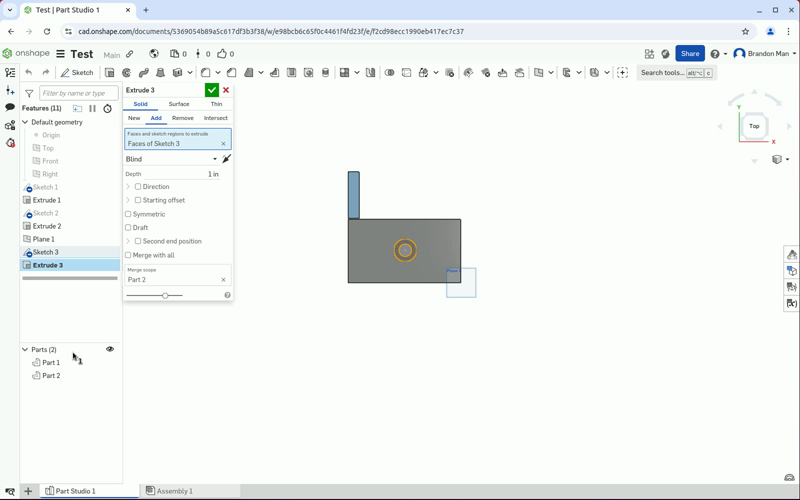
mouse_move(143, 106)
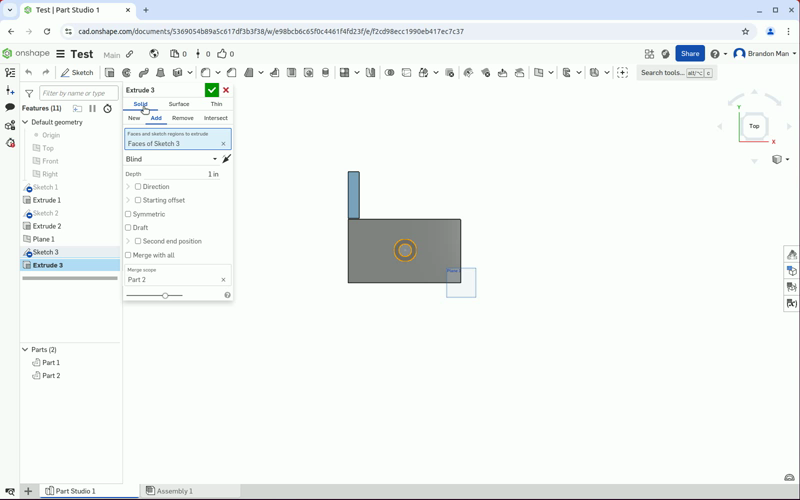
click(143, 106)
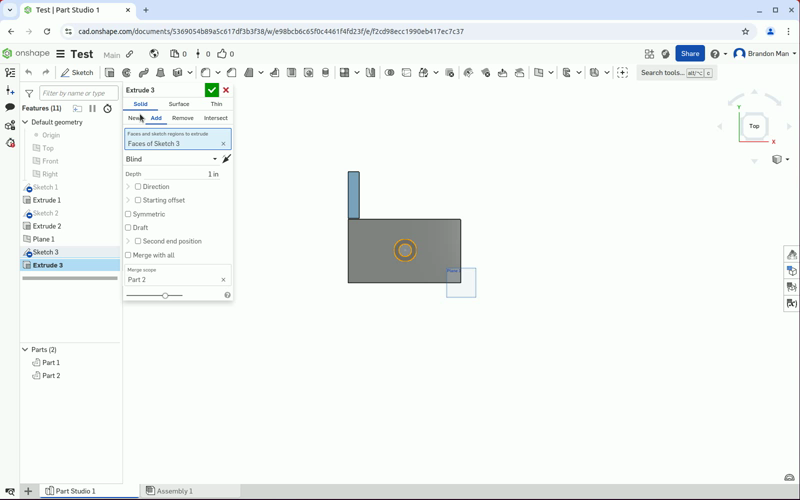
mouse_move(137, 120)
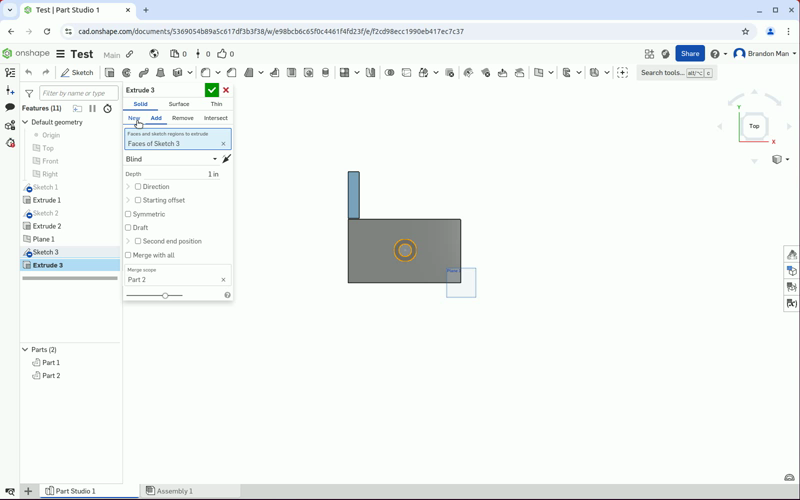
click(137, 120)
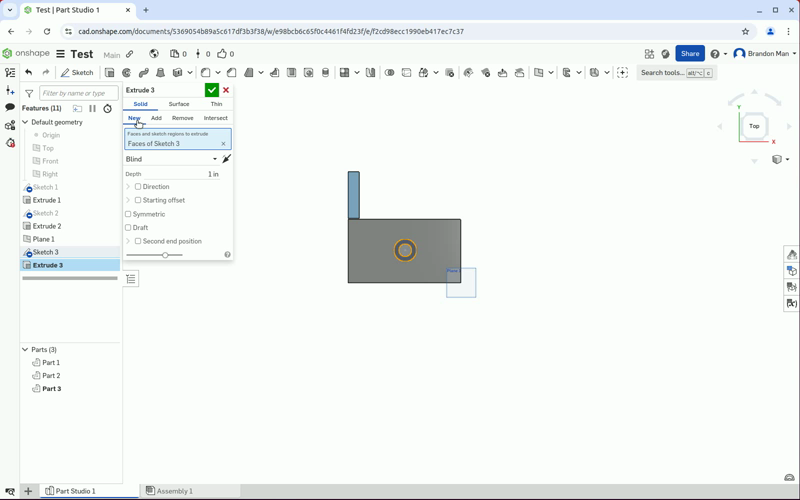
key(tab, 4)
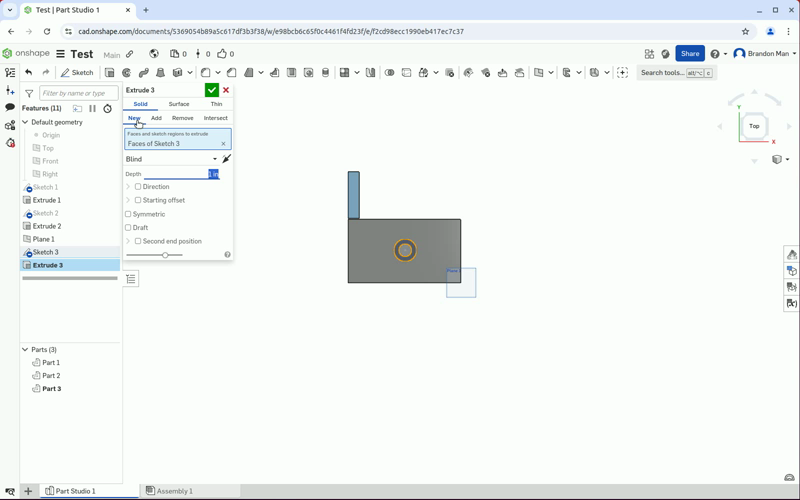
text(1.926)
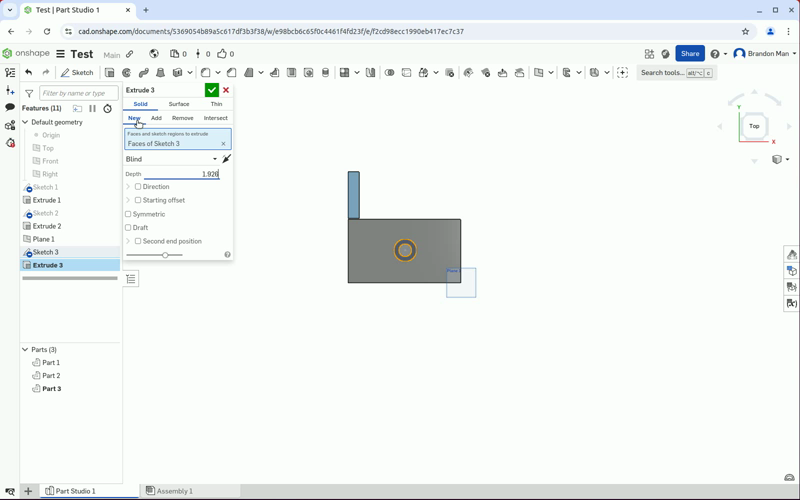
key(enter)
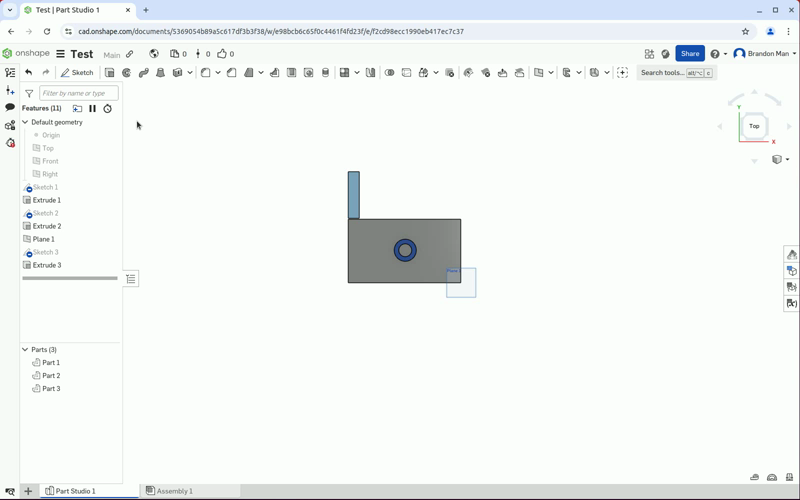
key(shift+h)
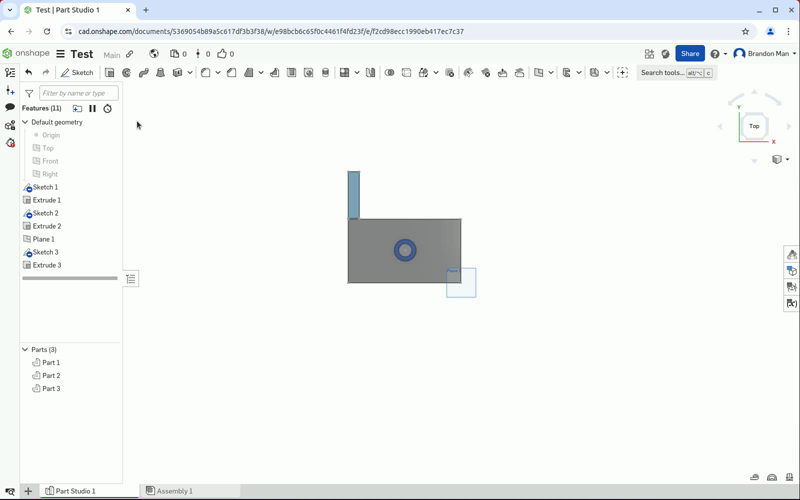
key(shift+h)
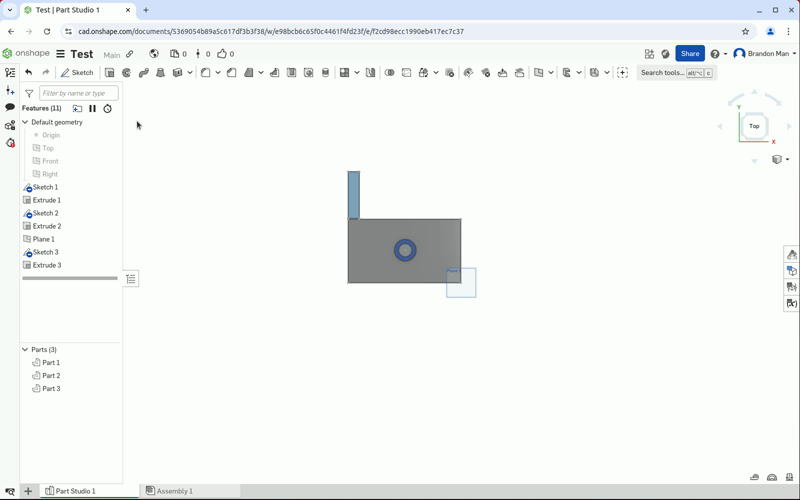
key(shift+7)
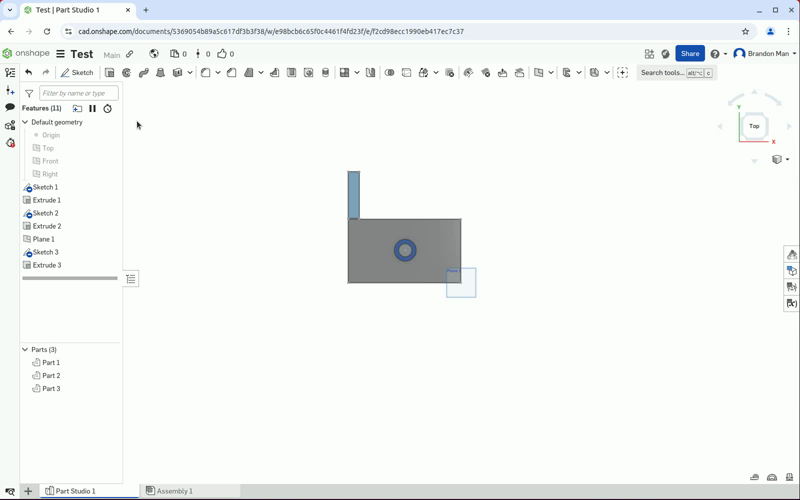
key(up, 3)
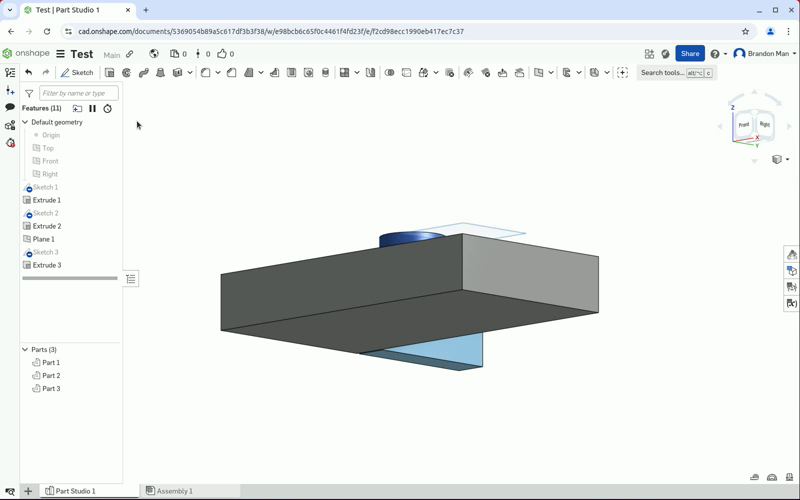
key(left, 3)
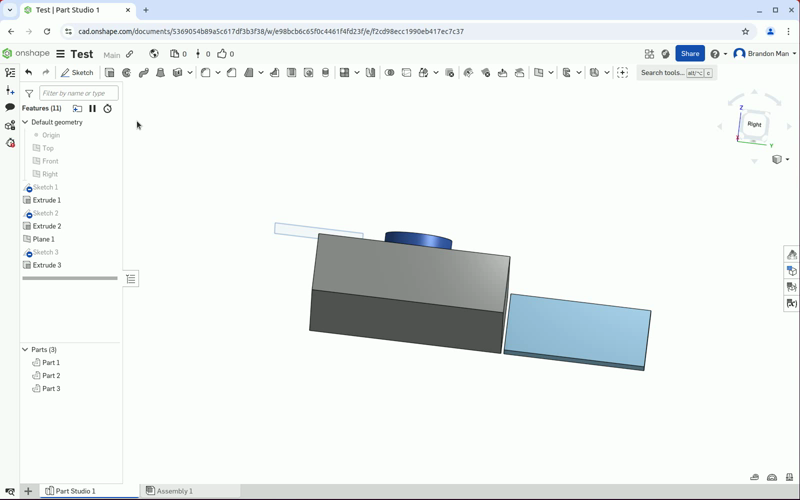
key(right, 3)
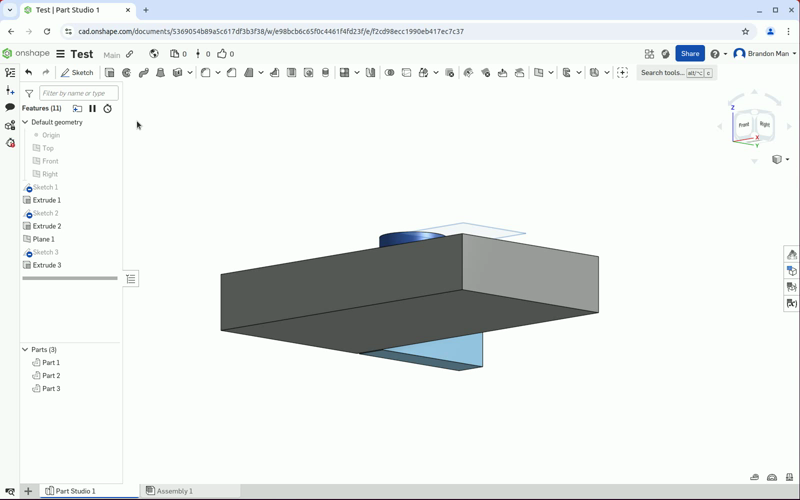
key(down, 3)
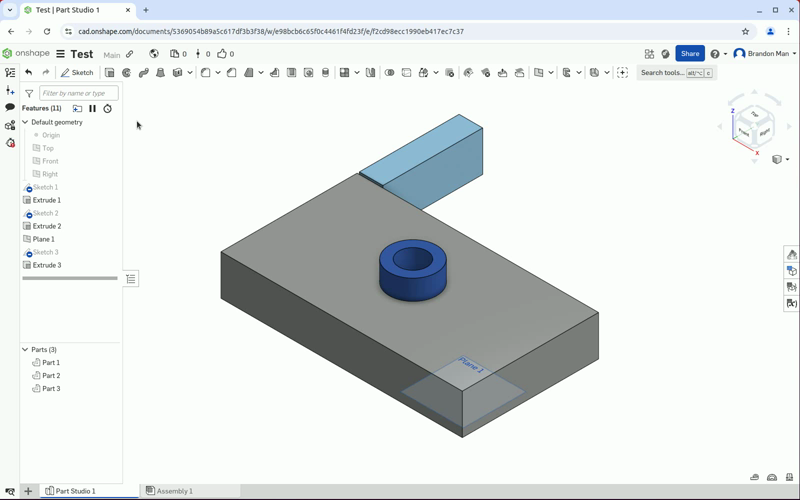
mouse_move(73, 189)
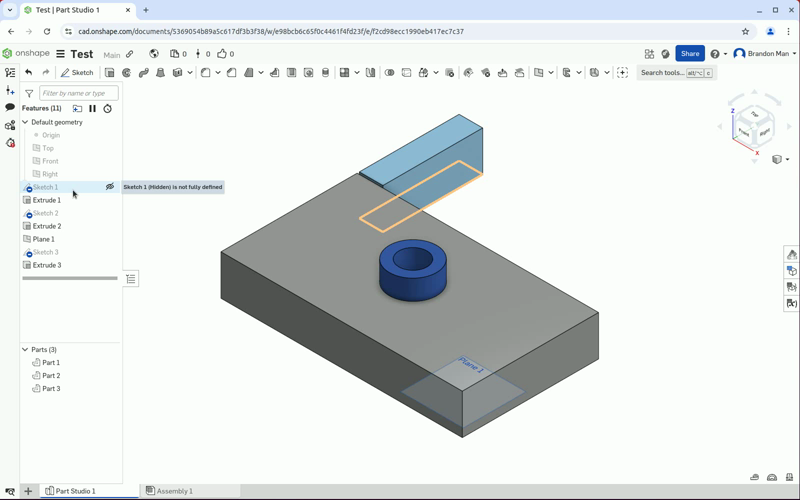
click(73, 189)